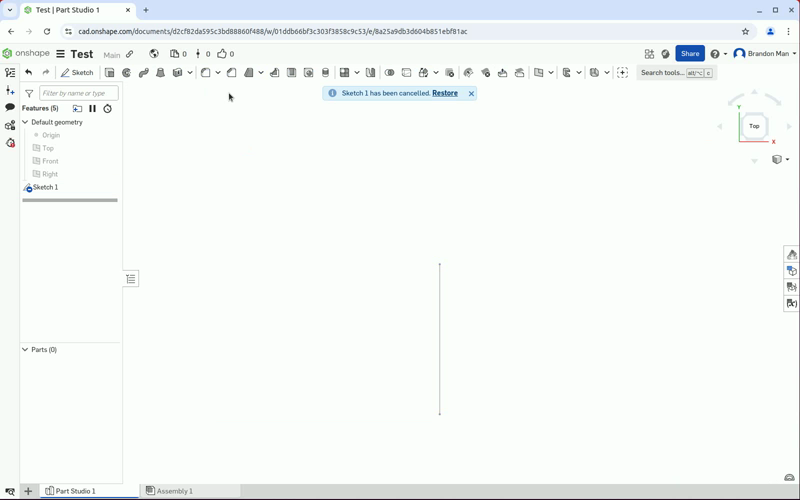
key(shift+h)
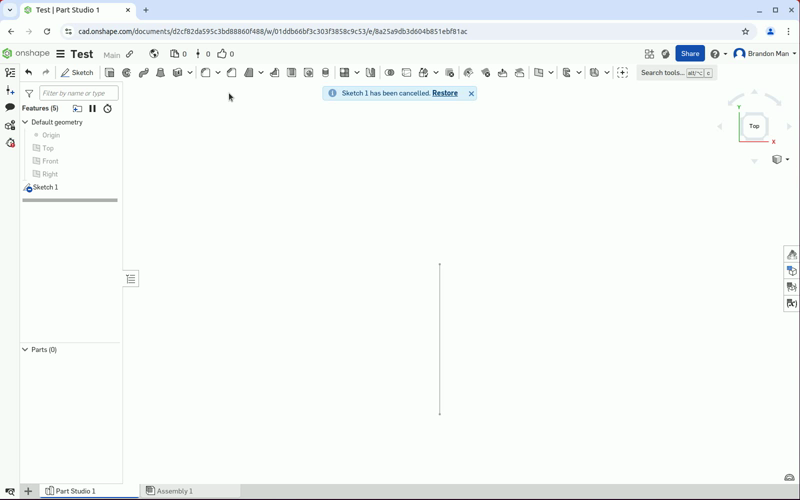
key(shift+s)
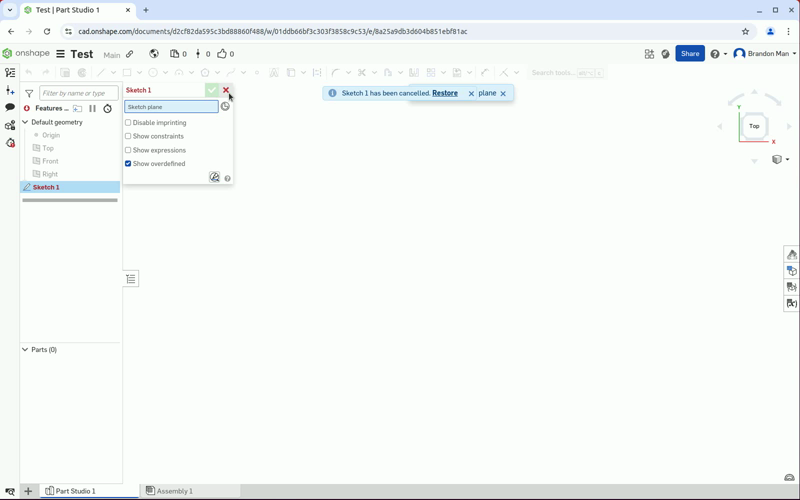
mouse_move(73, 150)
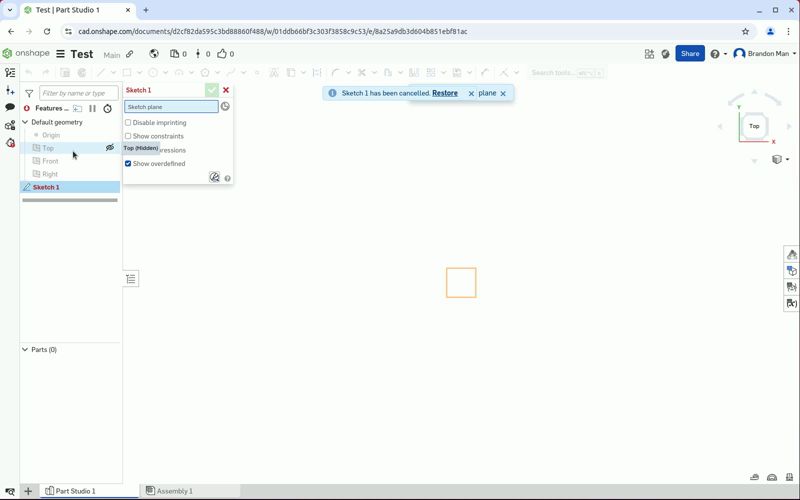
click(73, 150)
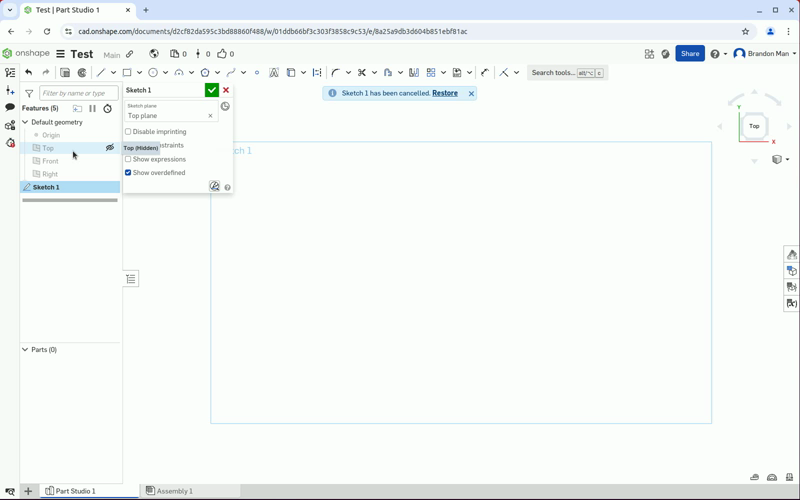
mouse_move(73, 352)
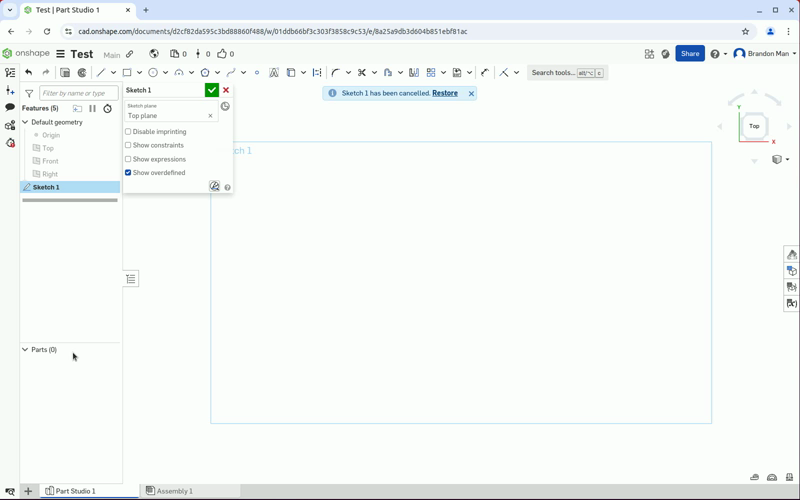
key(y)
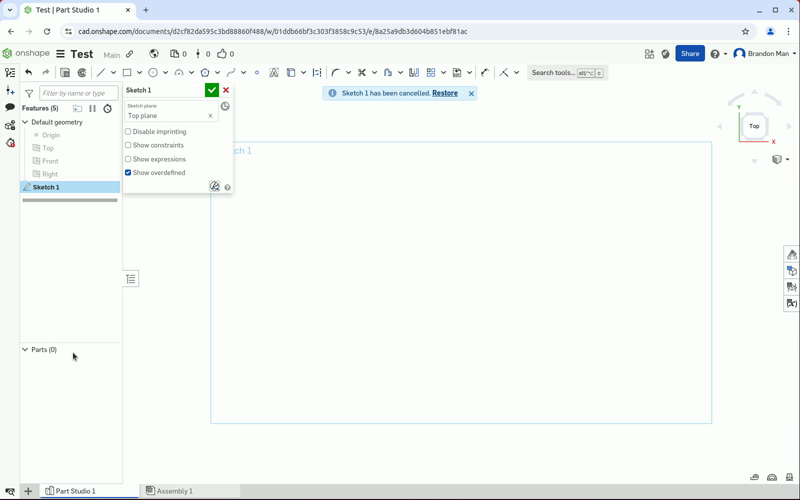
key(c)
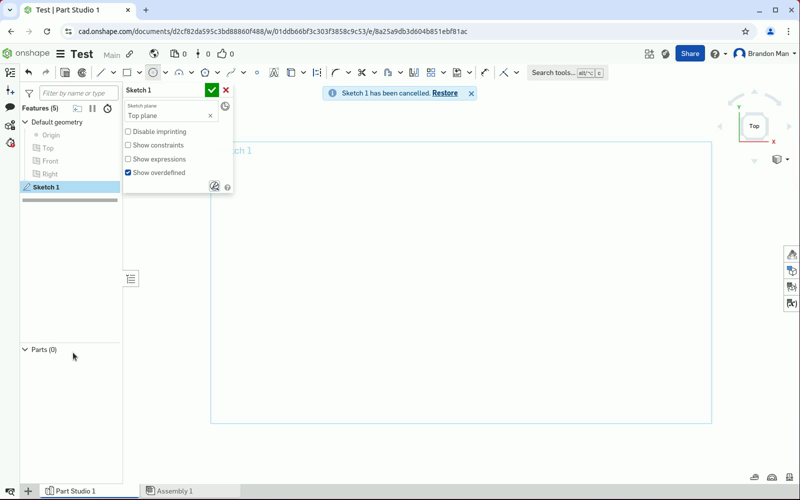
key_down(shift)
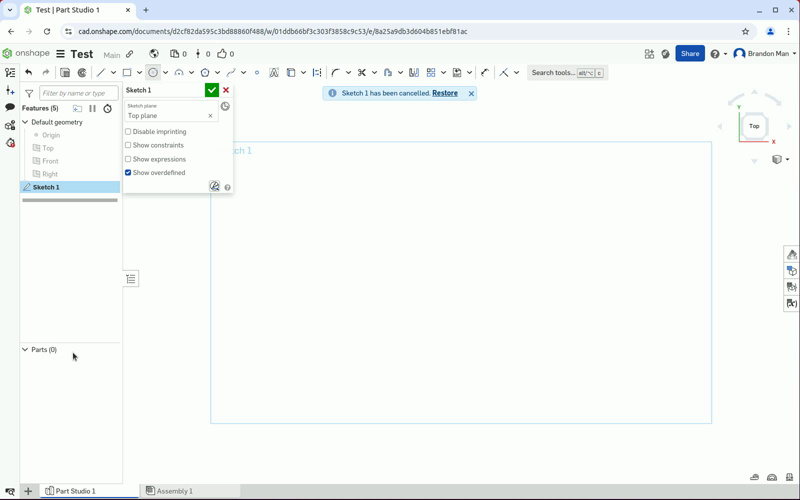
mouse_move(461, 282)
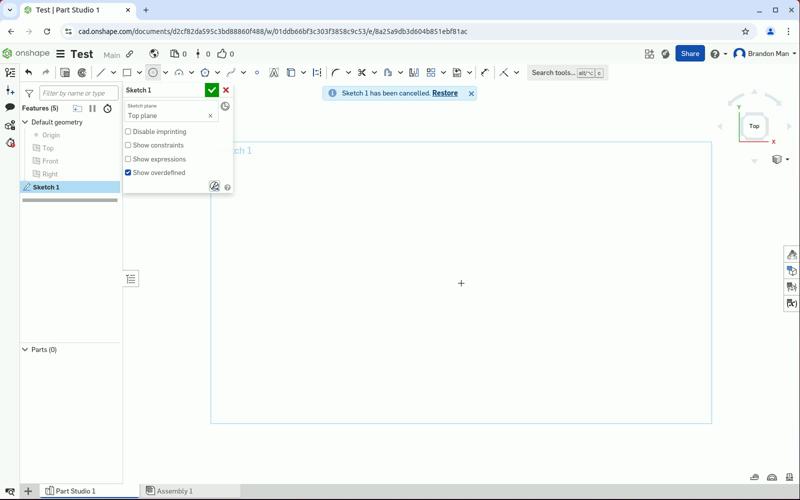
click(461, 282)
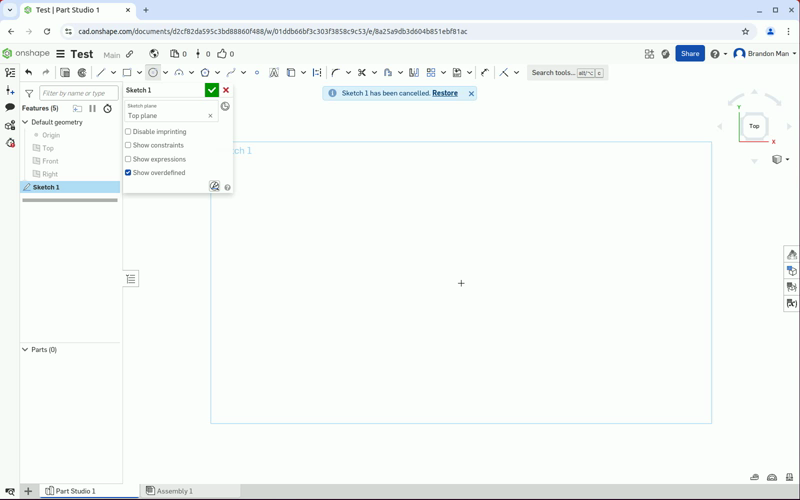
key_up(shift)
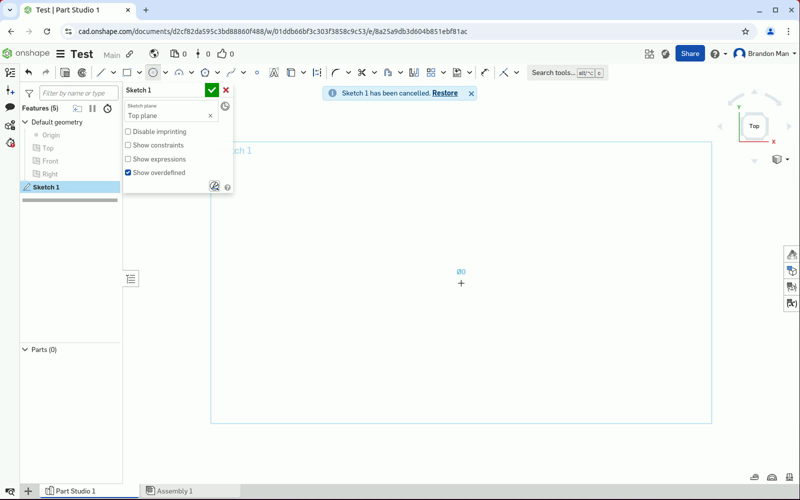
mouse_move(540, 282)
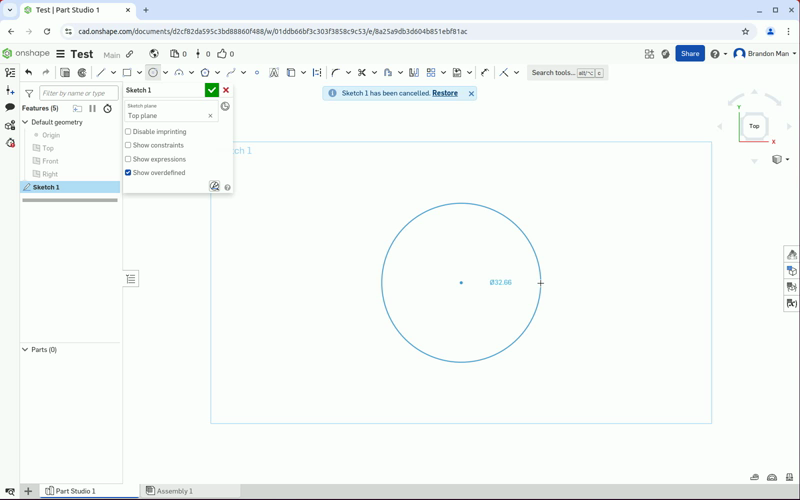
click(540, 282)
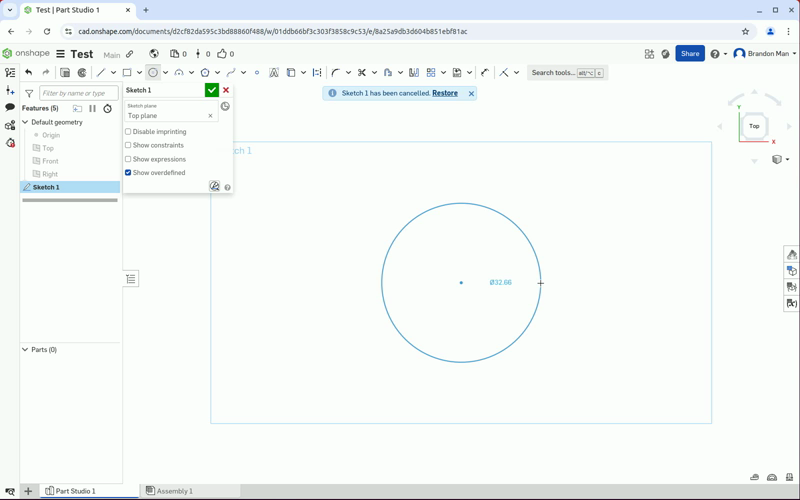
key(esc)
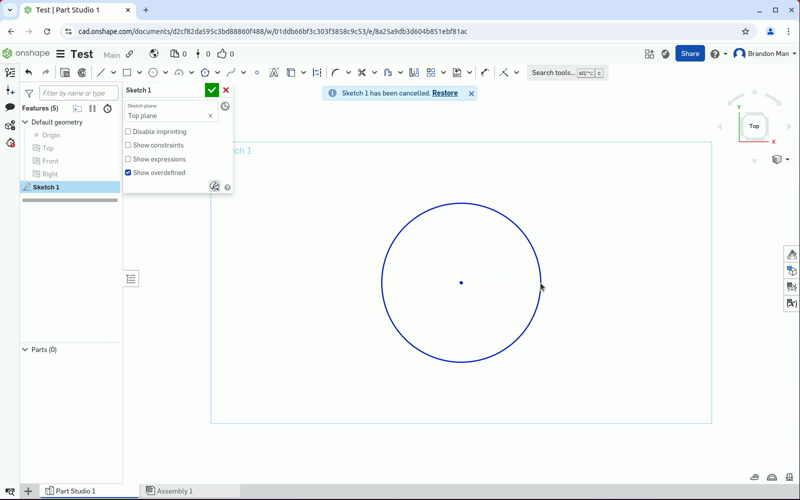
key(c)
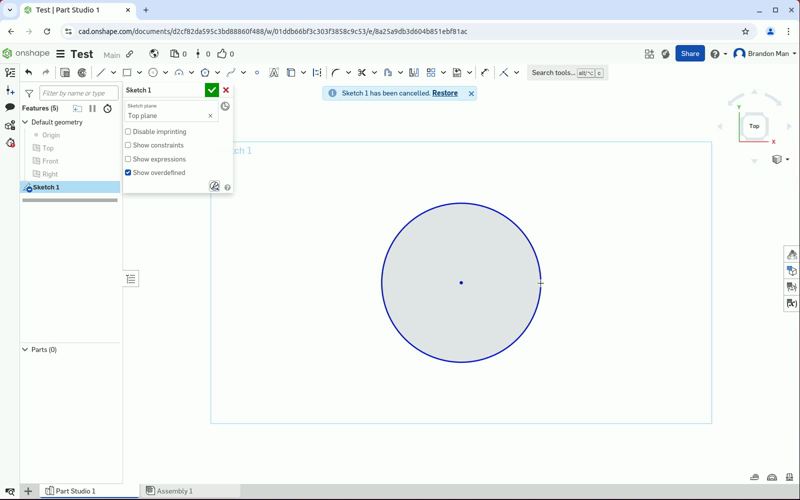
key_down(shift)
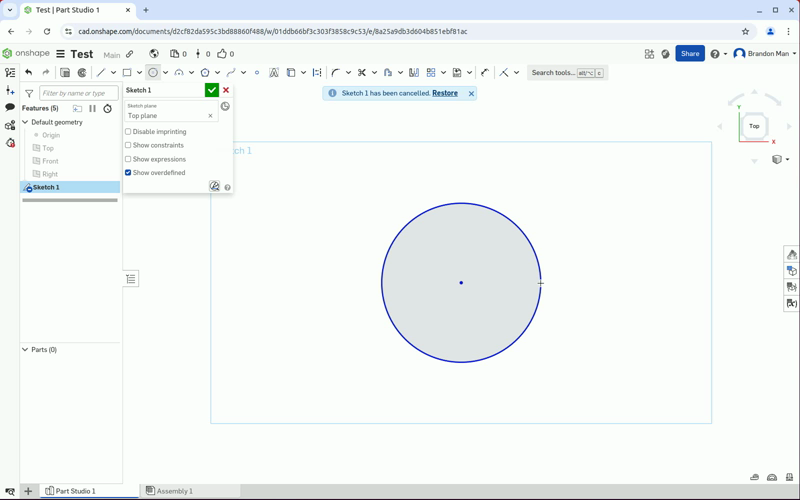
mouse_move(461, 282)
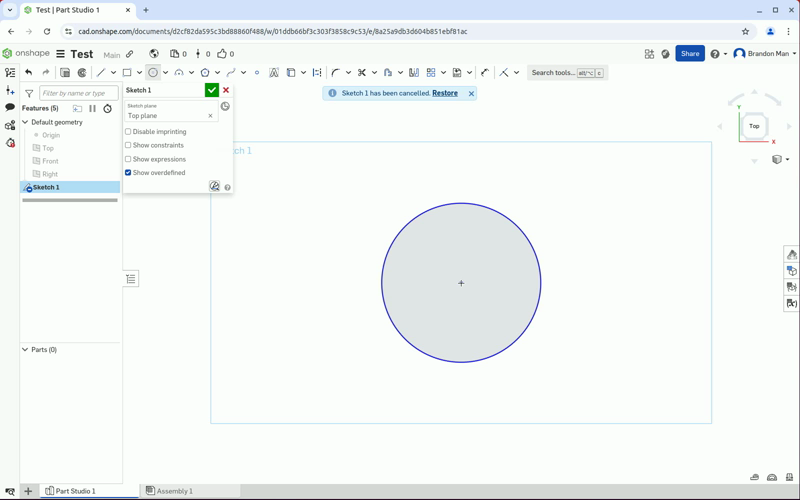
click(461, 282)
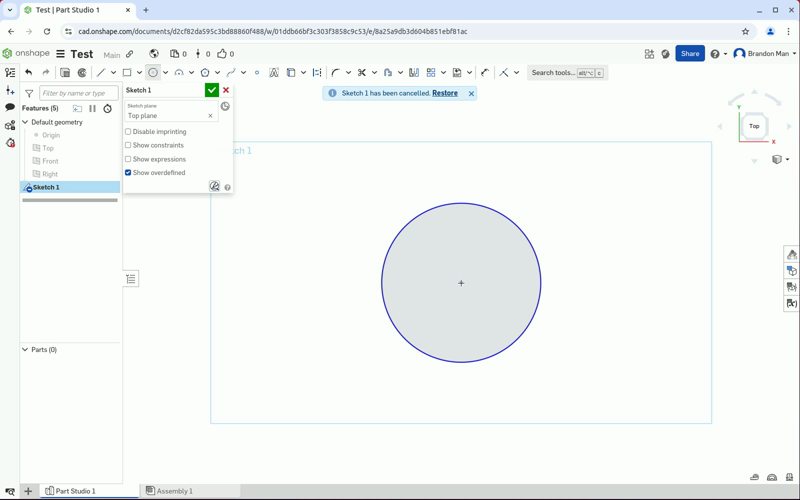
key_up(shift)
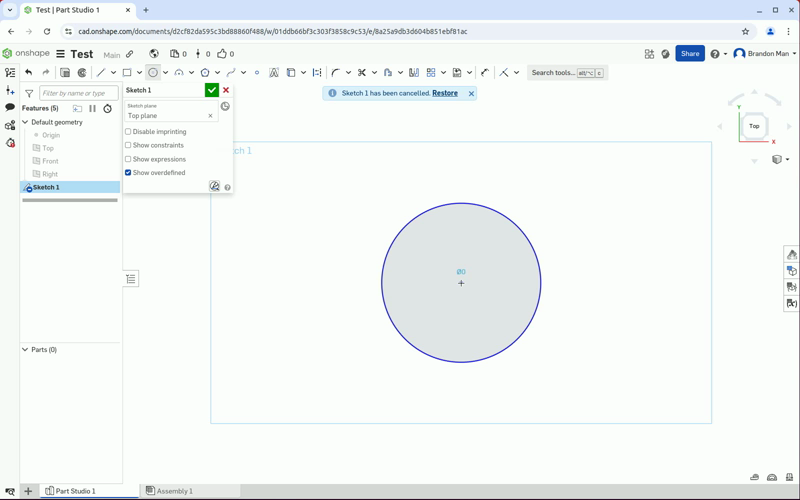
mouse_move(510, 282)
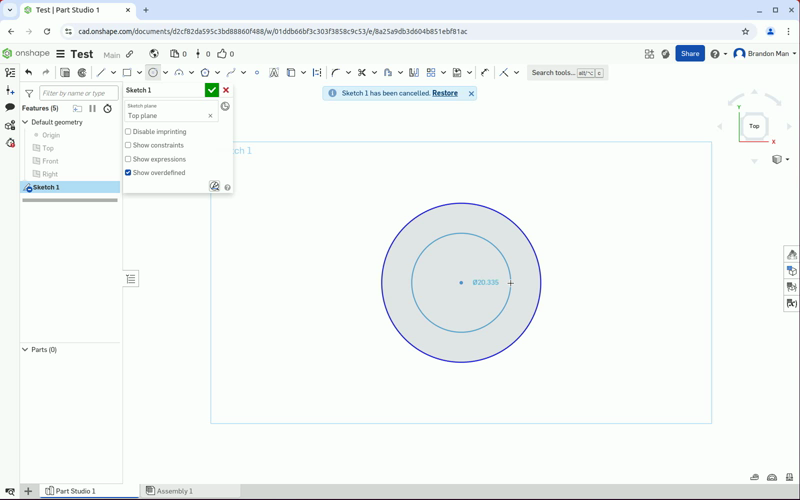
click(510, 282)
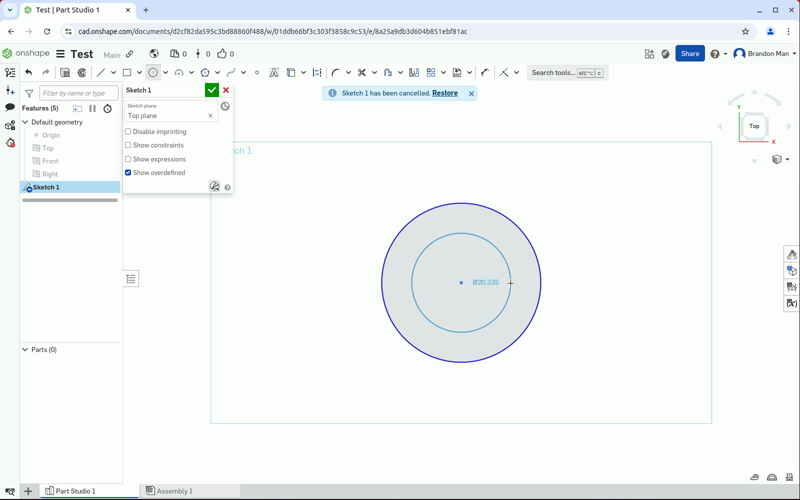
key(esc)
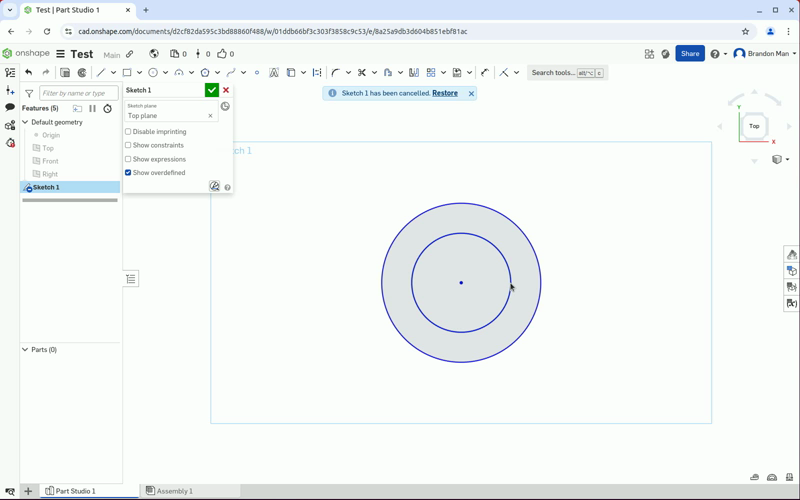
mouse_move(469, 344)
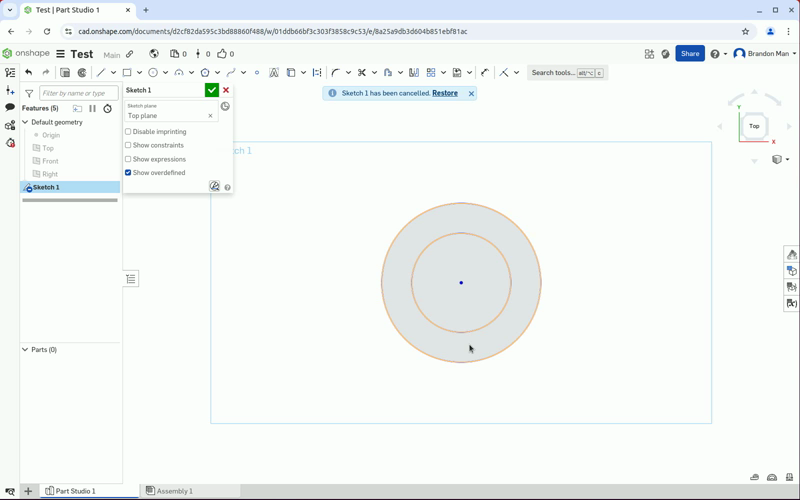
click(469, 344)
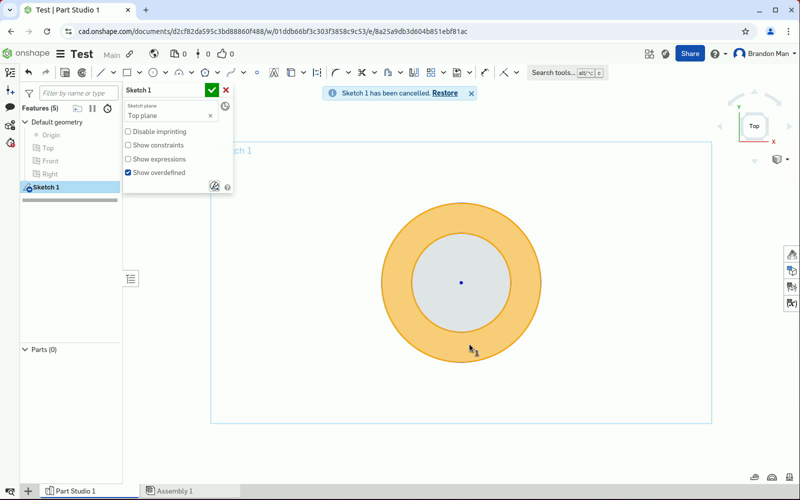
mouse_move(73, 352)
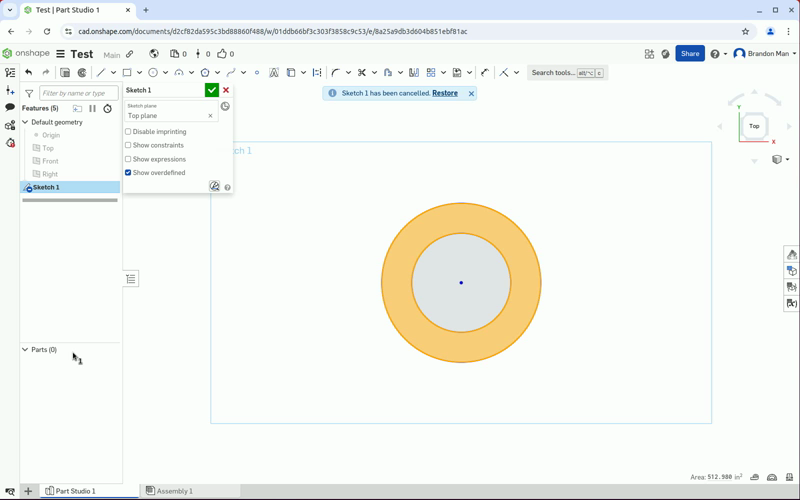
key(shift+y)
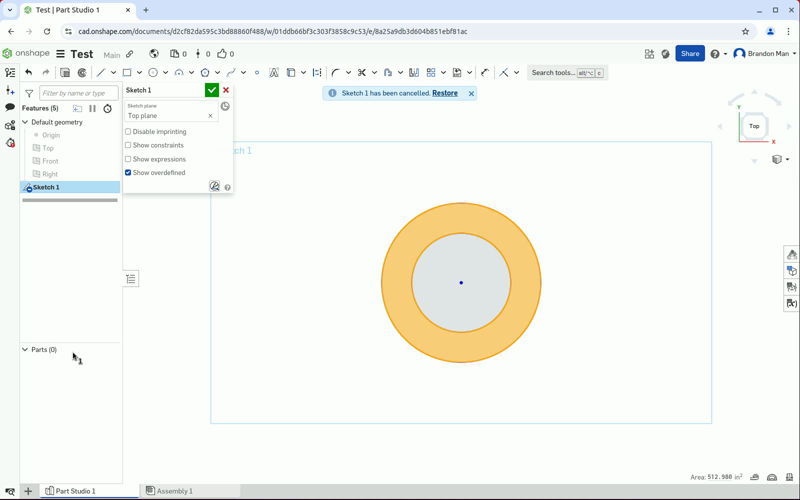
key(shift+e)
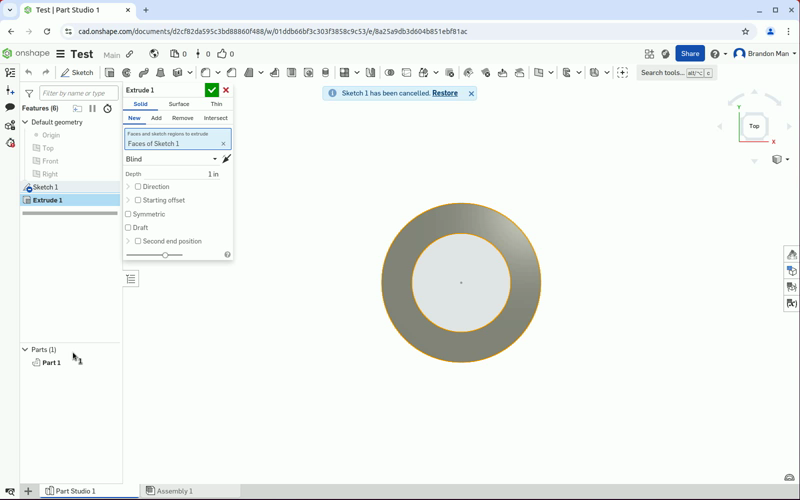
mouse_move(143, 106)
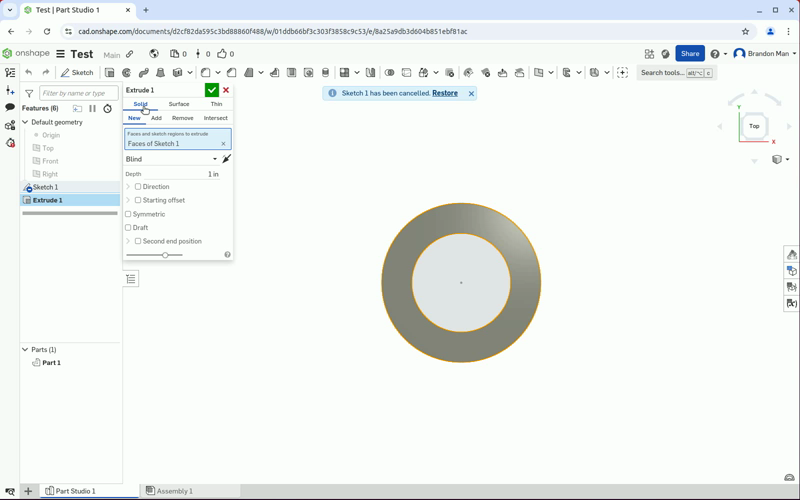
click(143, 106)
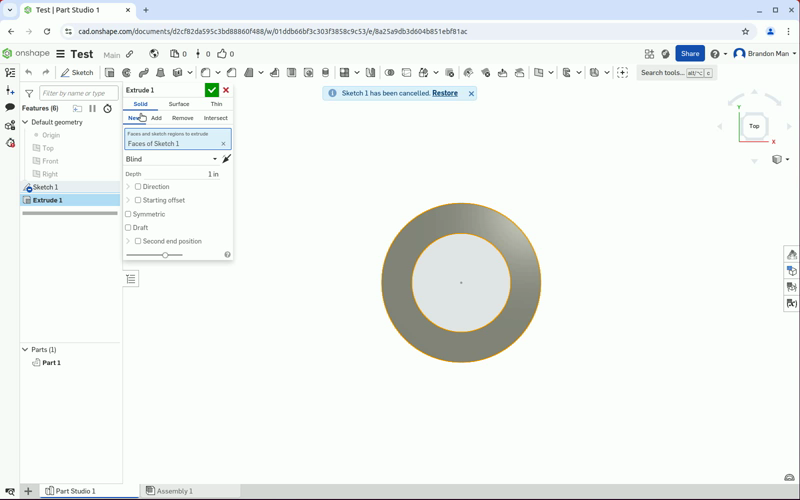
mouse_move(137, 120)
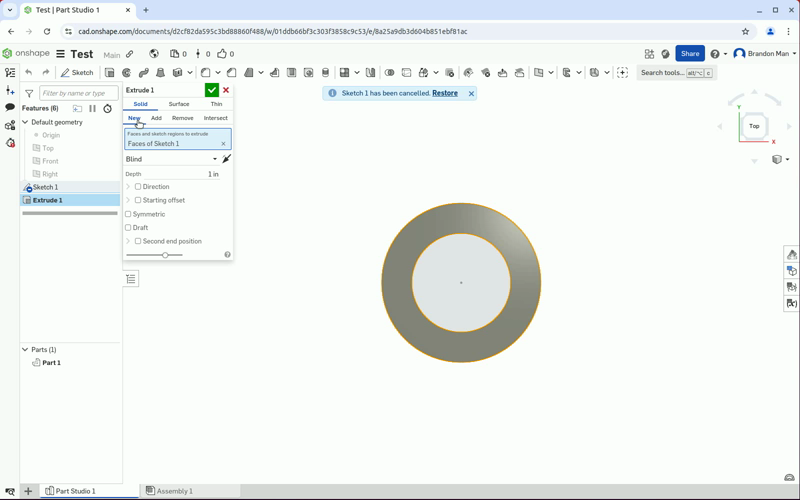
click(137, 120)
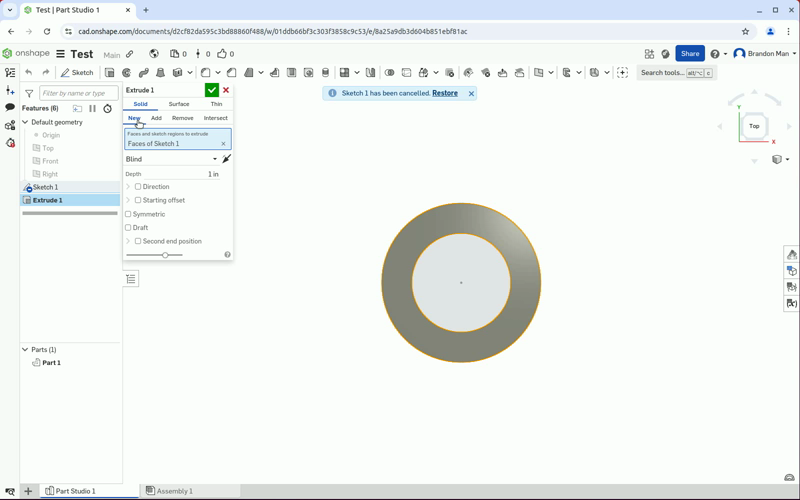
key(tab, 4)
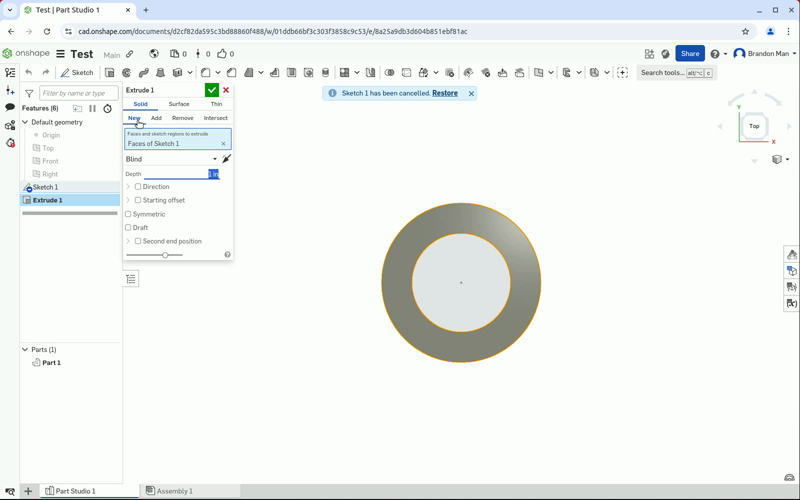
text(19.257)
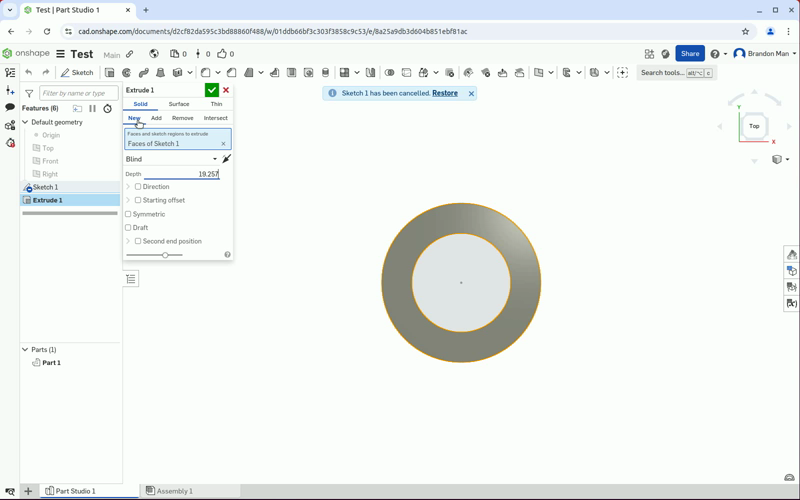
key(enter)
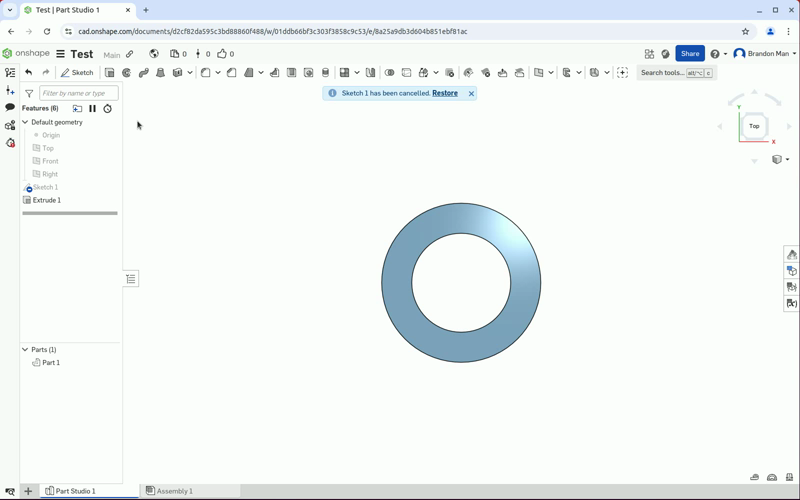
key(shift+h)
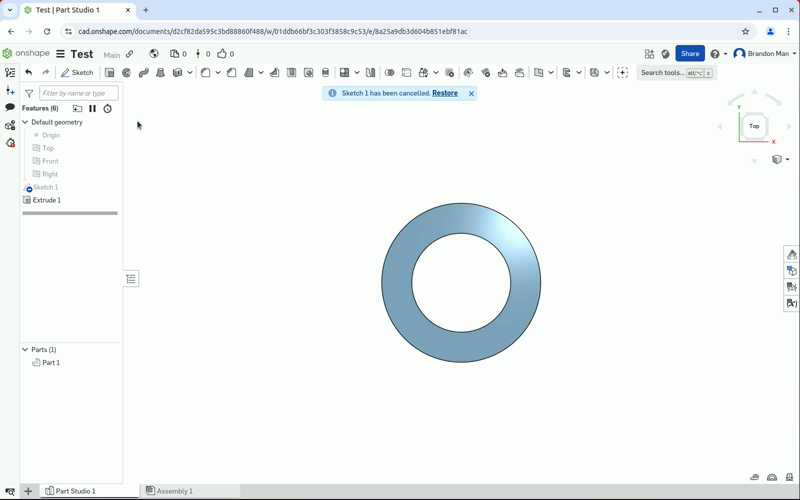
key(shift+h)
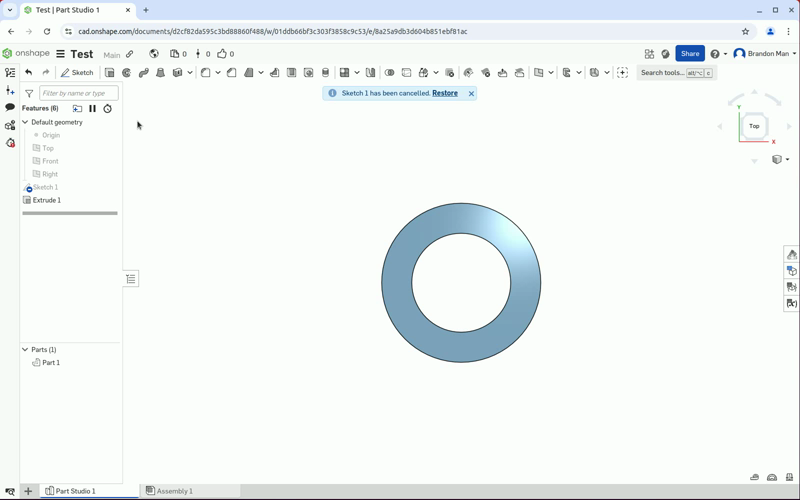
mouse_move(73, 189)
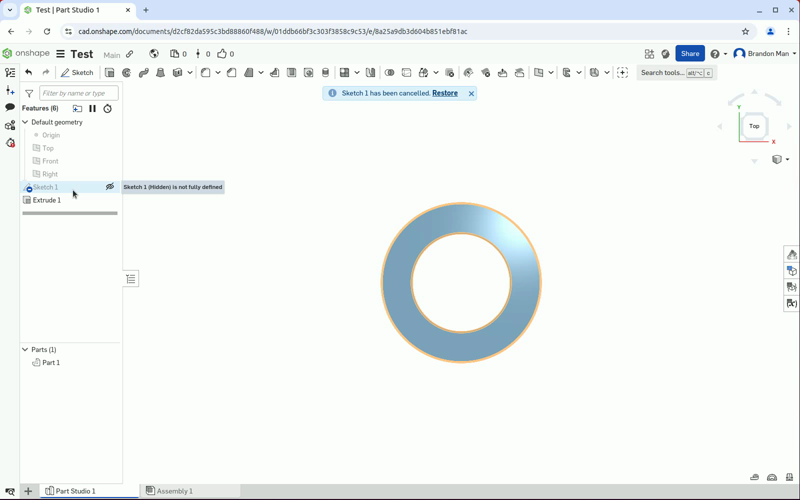
click(73, 189)
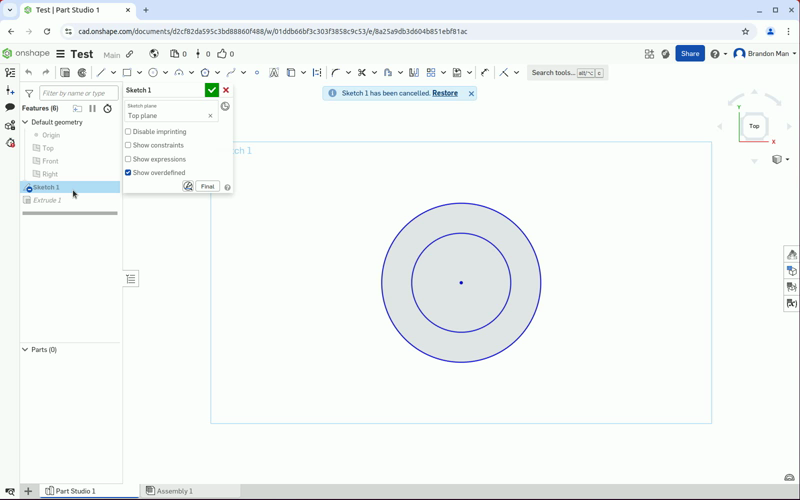
mouse_move(229, 92)
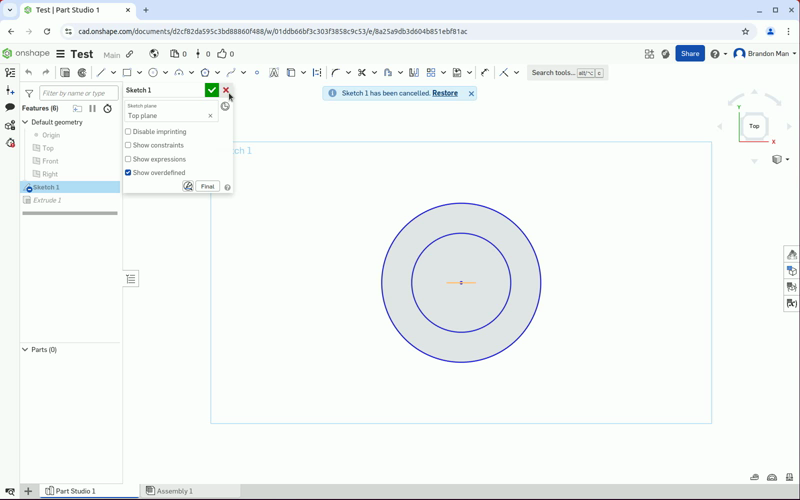
click(229, 92)
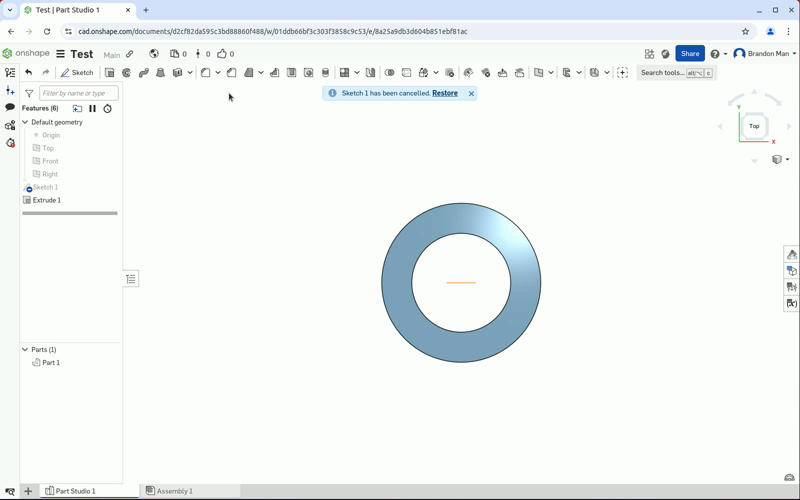
mouse_move(541, 75)
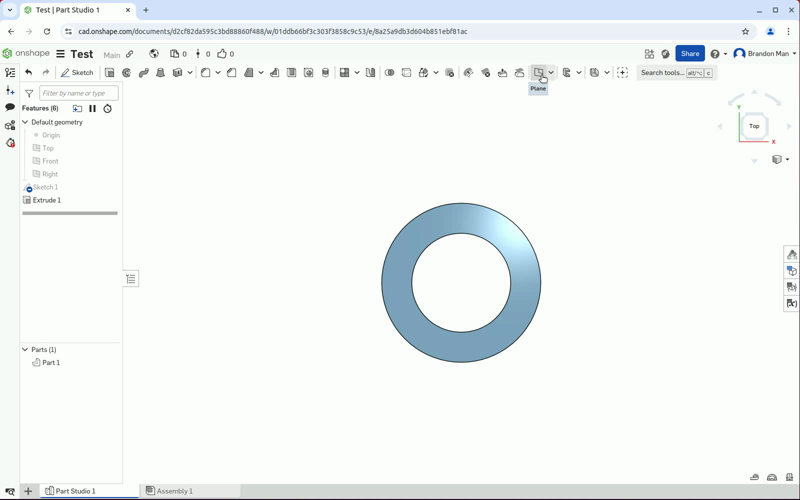
click(541, 75)
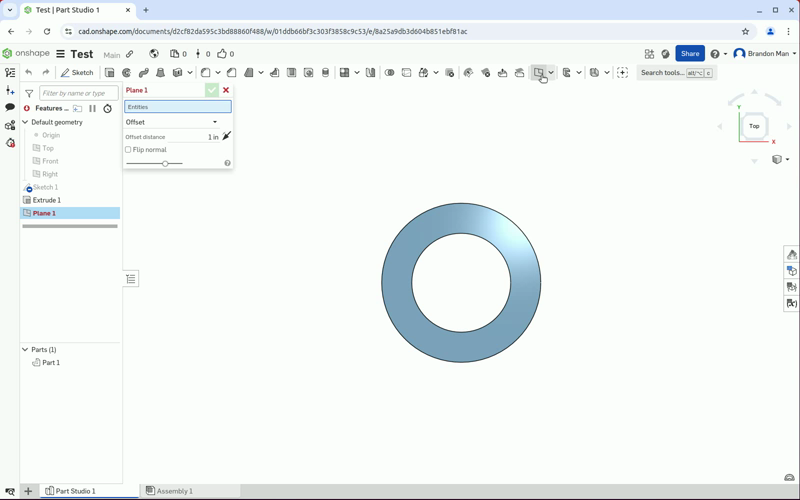
mouse_move(73, 150)
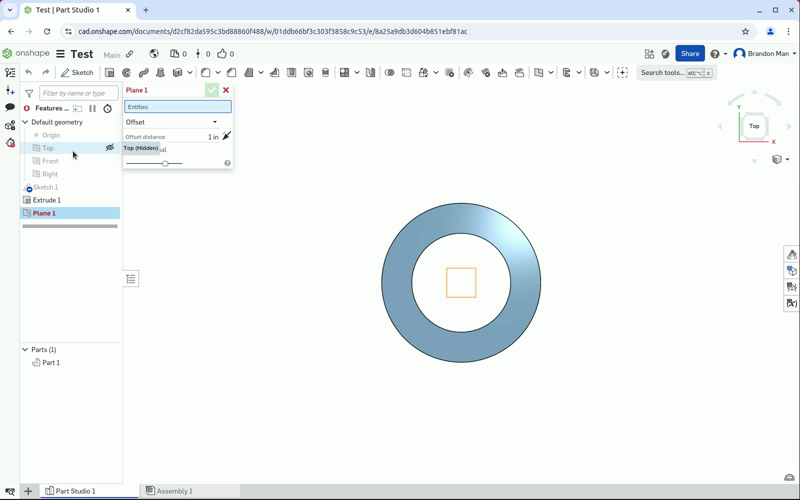
click(73, 150)
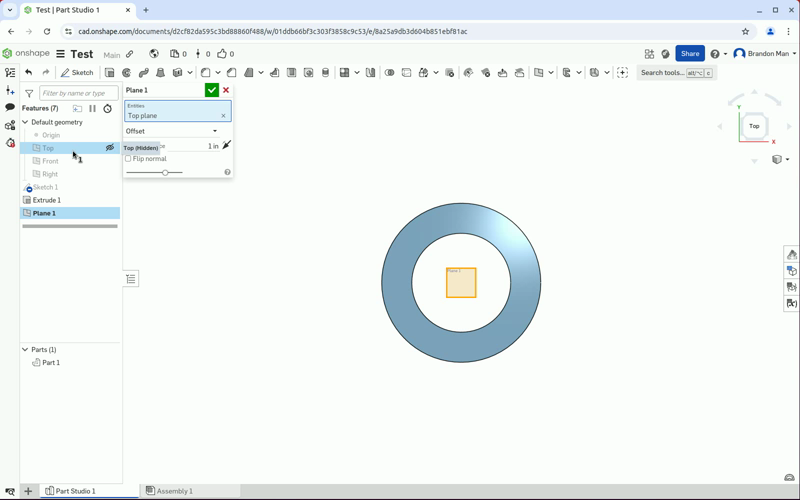
key(tab, 2)
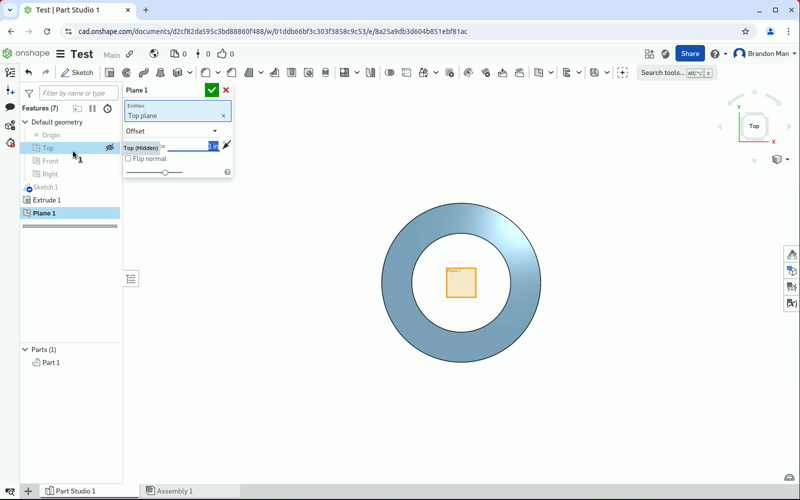
text(19.257)
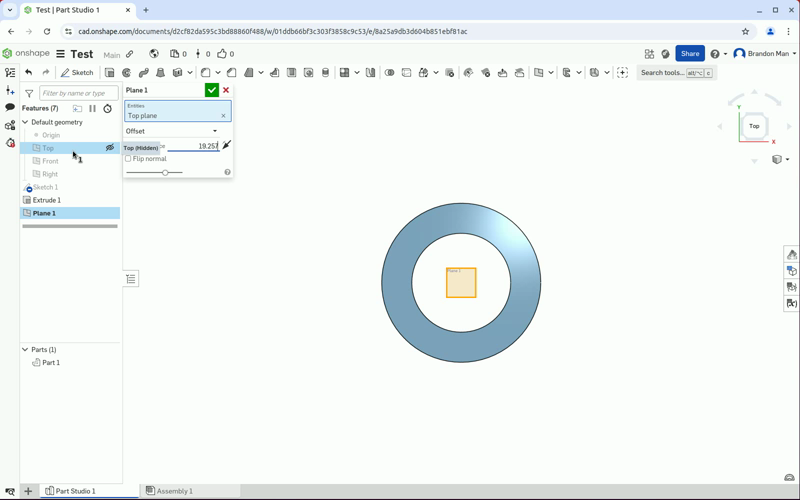
key(enter, 2)
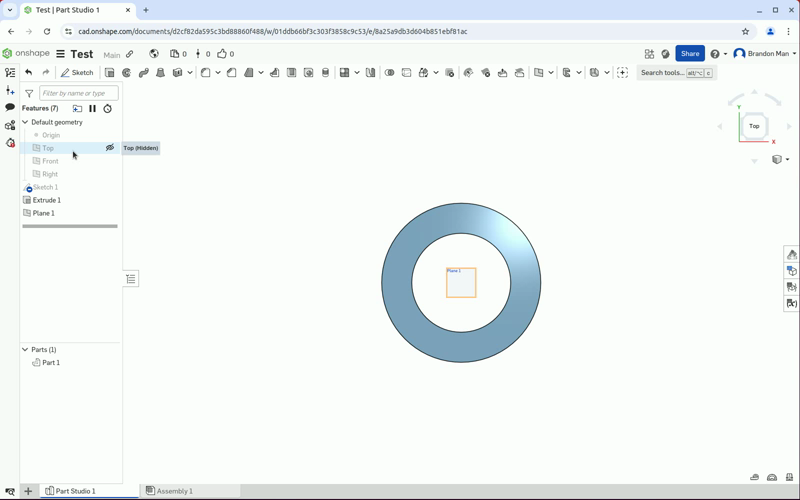
key(shift+s)
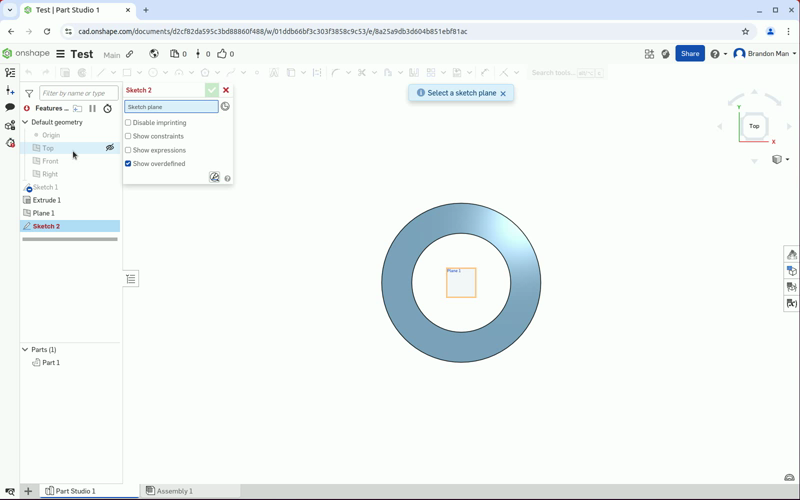
mouse_move(73, 215)
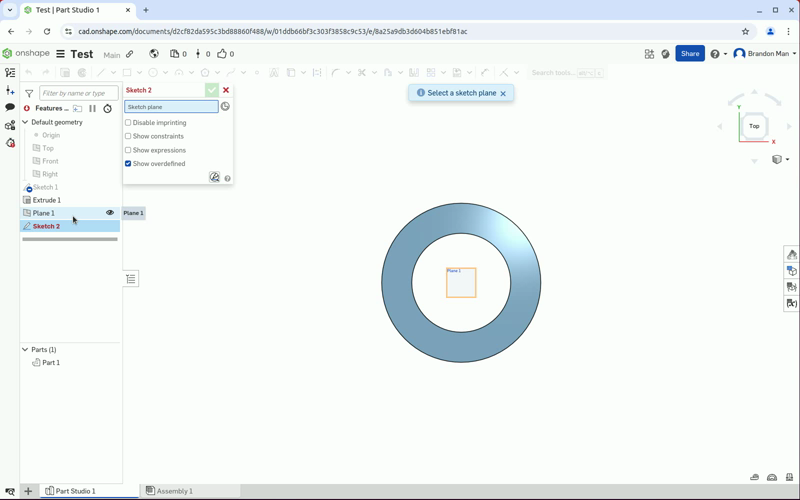
click(73, 215)
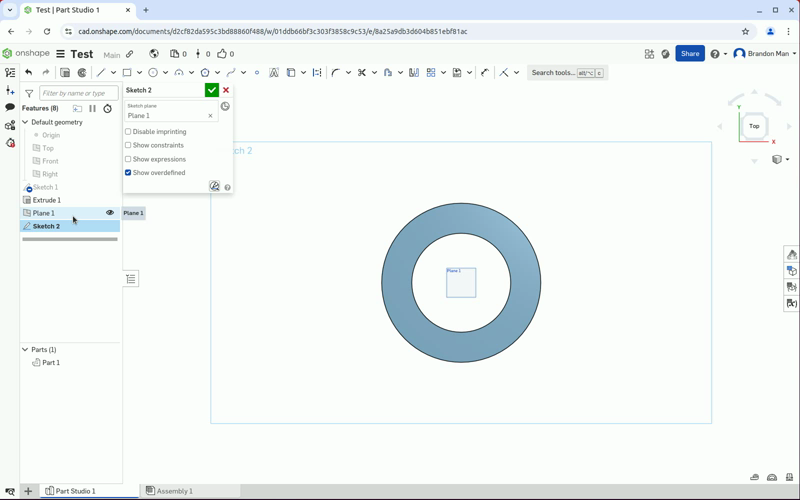
mouse_move(73, 352)
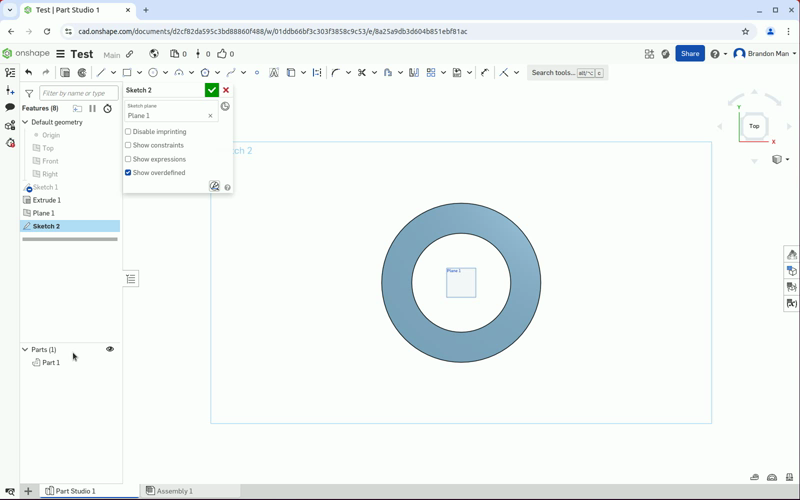
key(y)
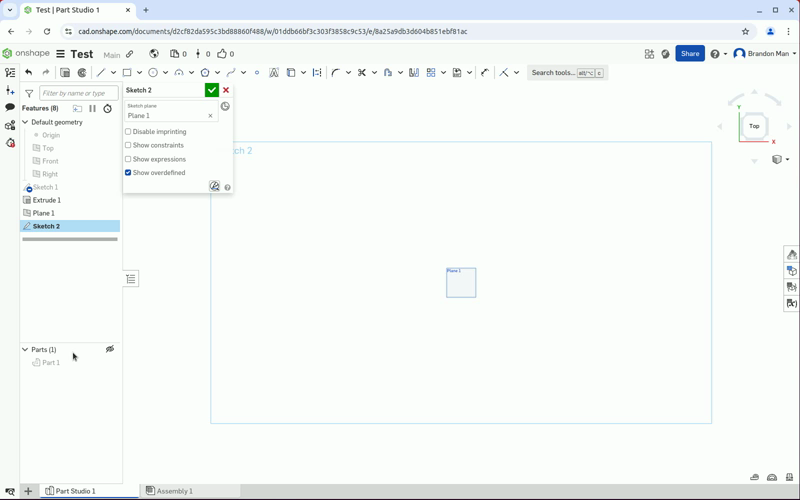
key(c)
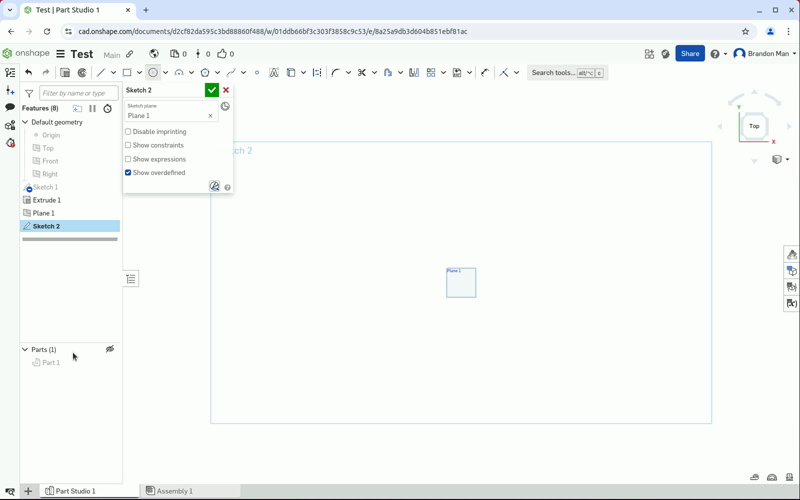
key_down(shift)
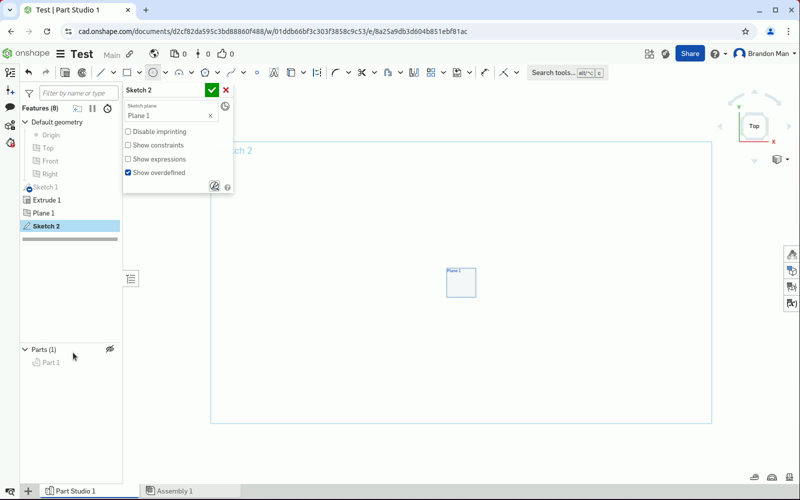
mouse_move(461, 282)
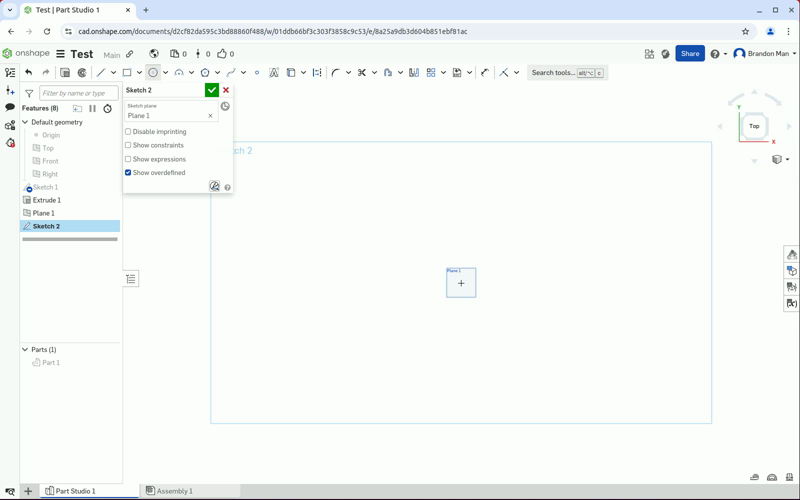
click(461, 282)
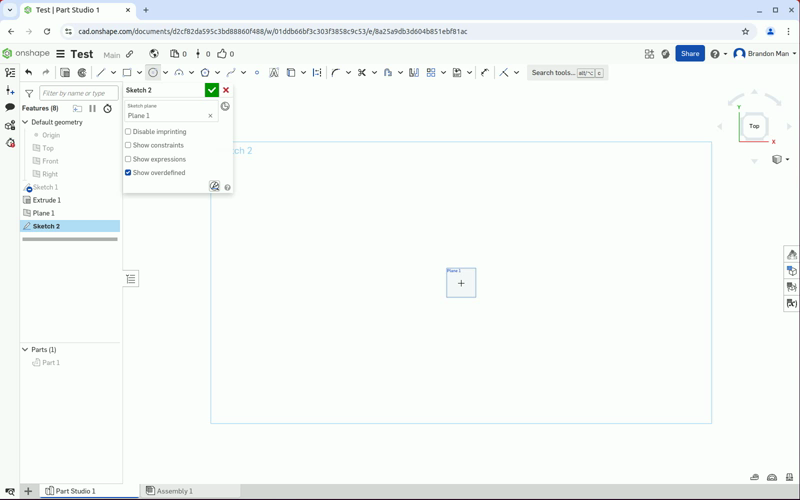
key_up(shift)
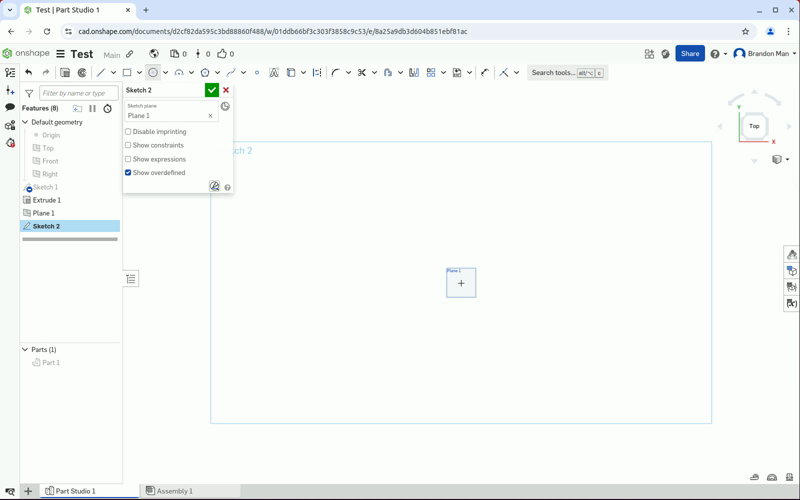
mouse_move(540, 282)
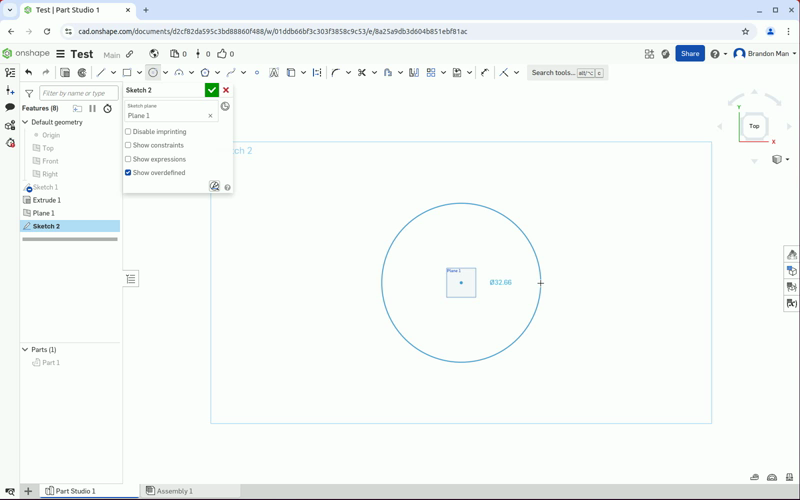
click(540, 282)
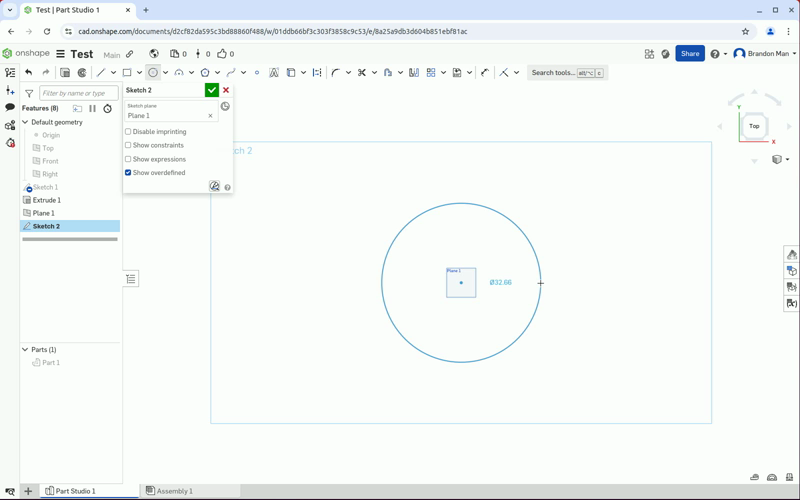
key(esc)
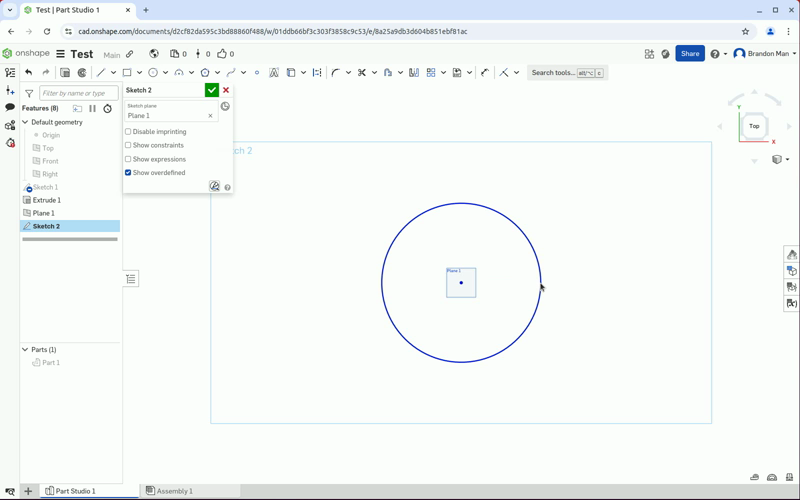
key(c)
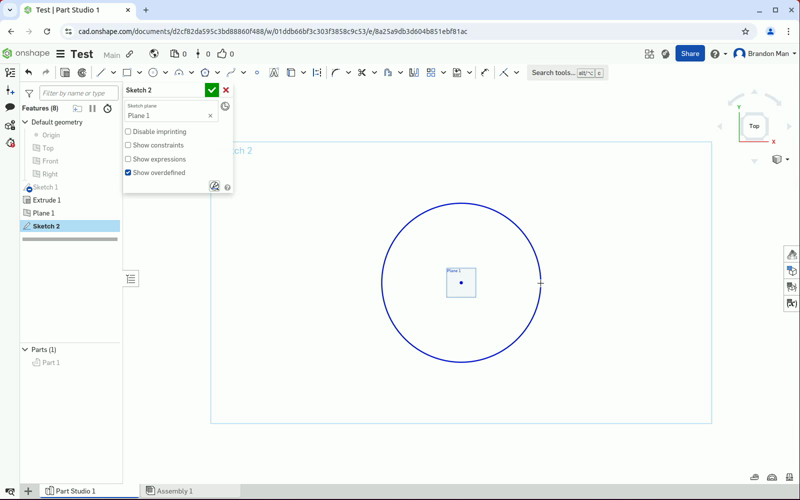
key_down(shift)
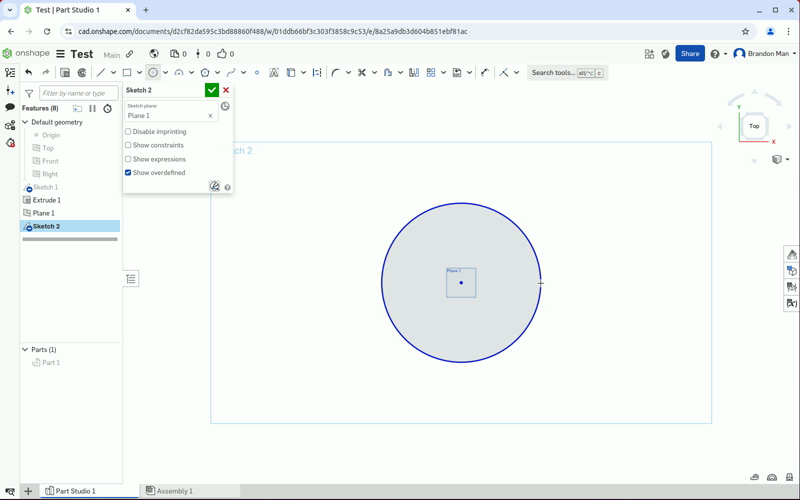
mouse_move(461, 282)
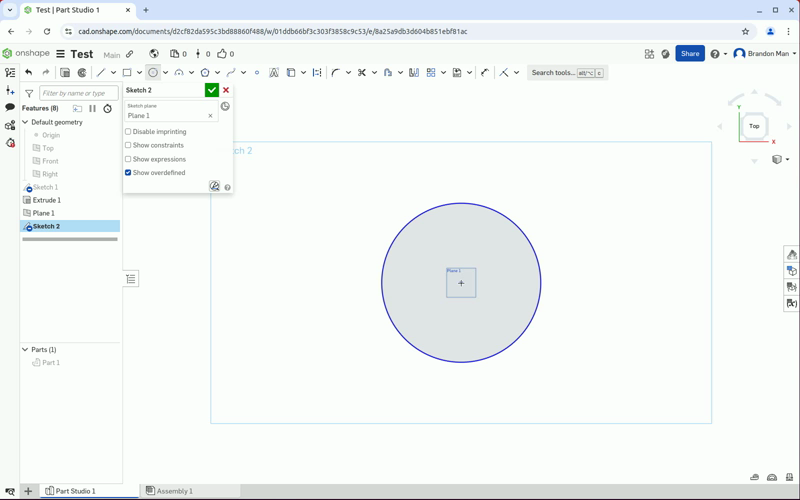
click(461, 282)
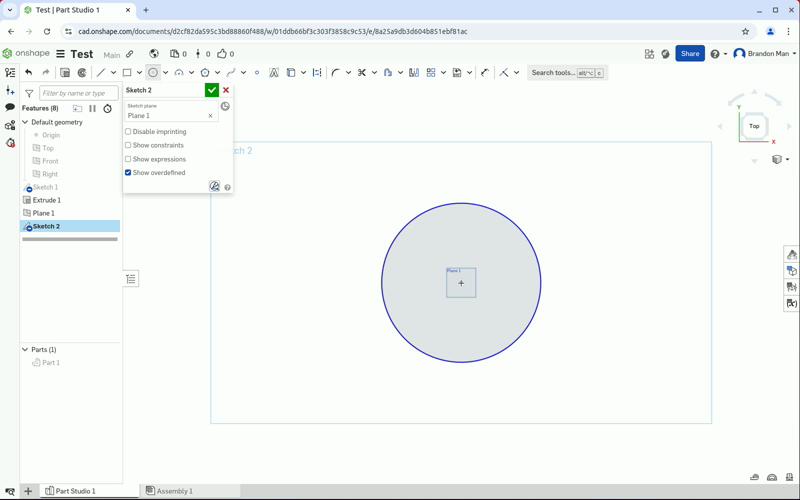
key_up(shift)
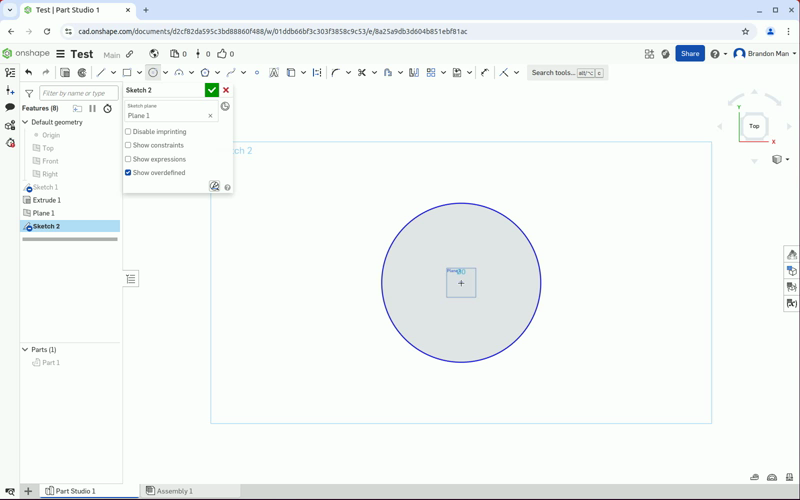
mouse_move(524, 282)
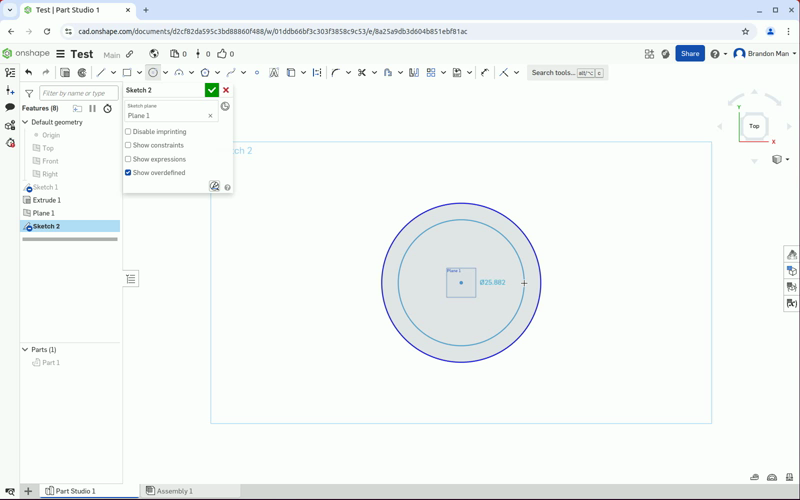
click(524, 282)
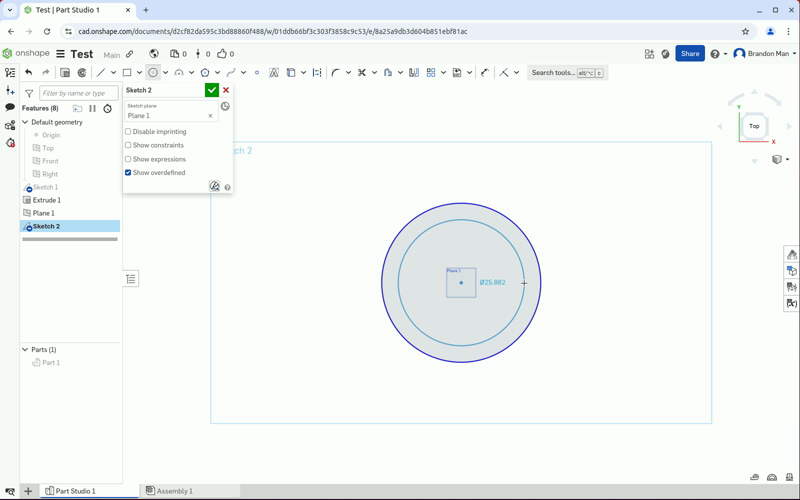
key(esc)
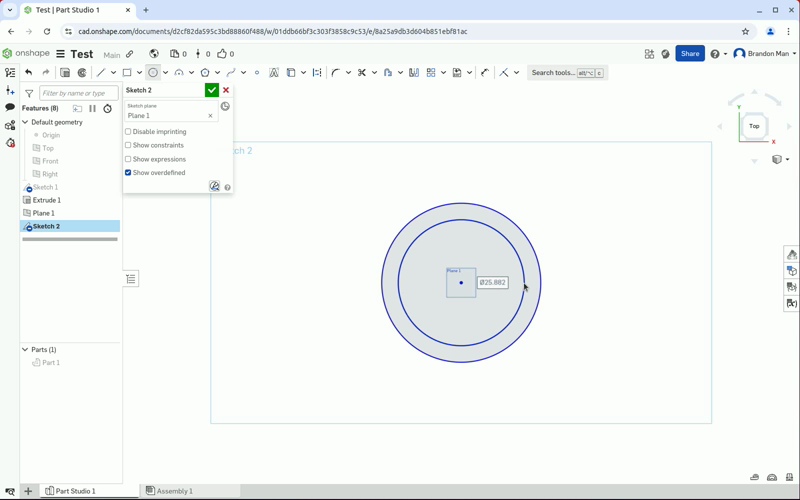
mouse_move(517, 320)
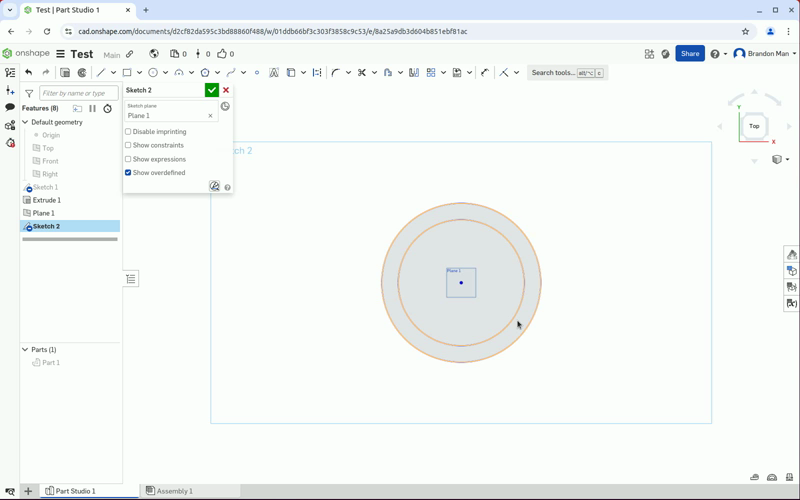
click(517, 320)
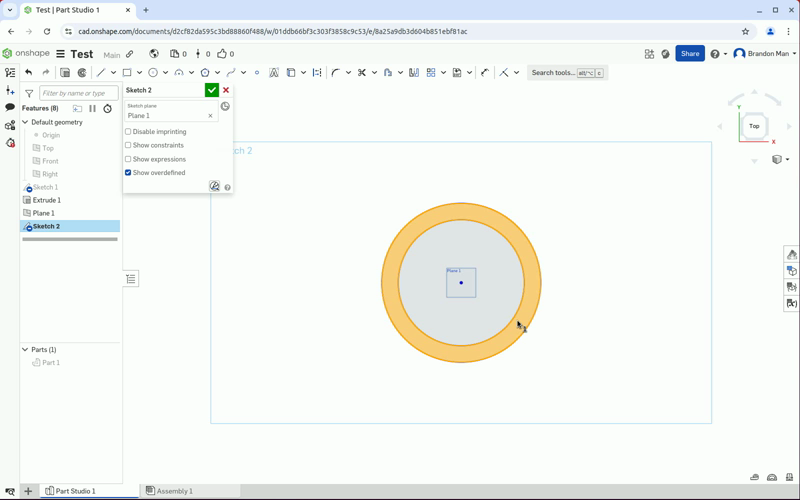
mouse_move(73, 352)
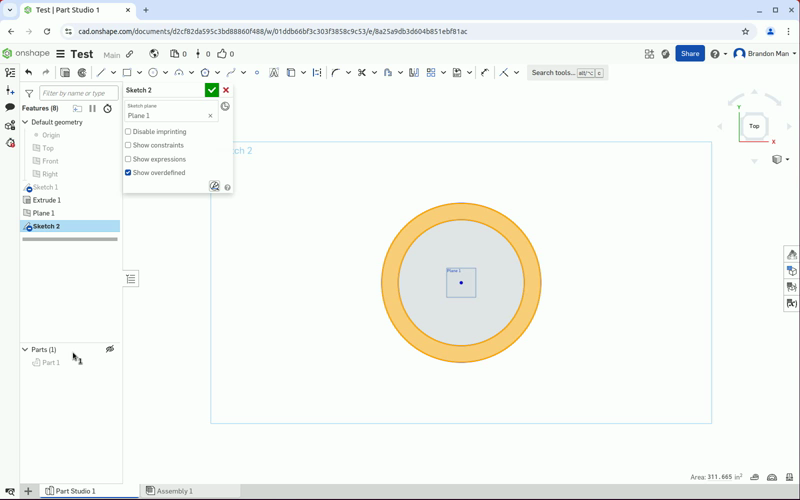
key(shift+y)
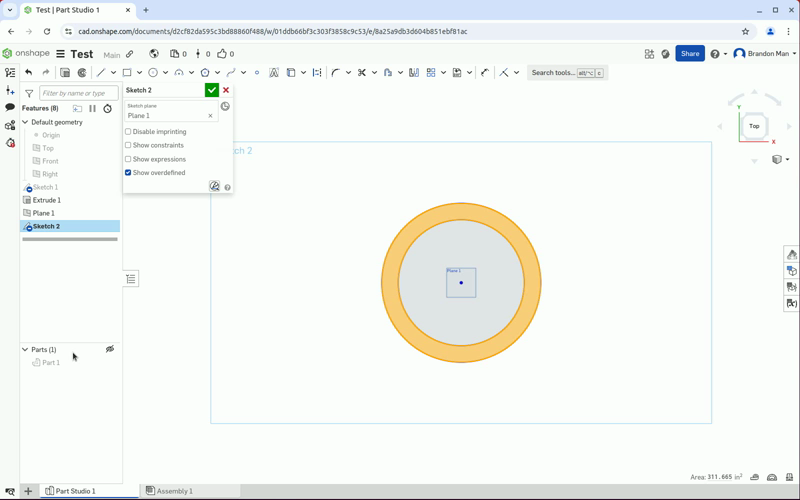
key(shift+e)
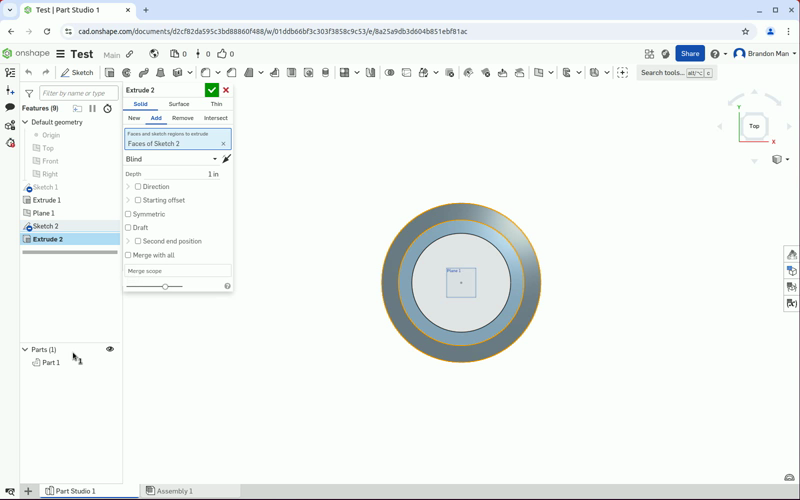
mouse_move(143, 106)
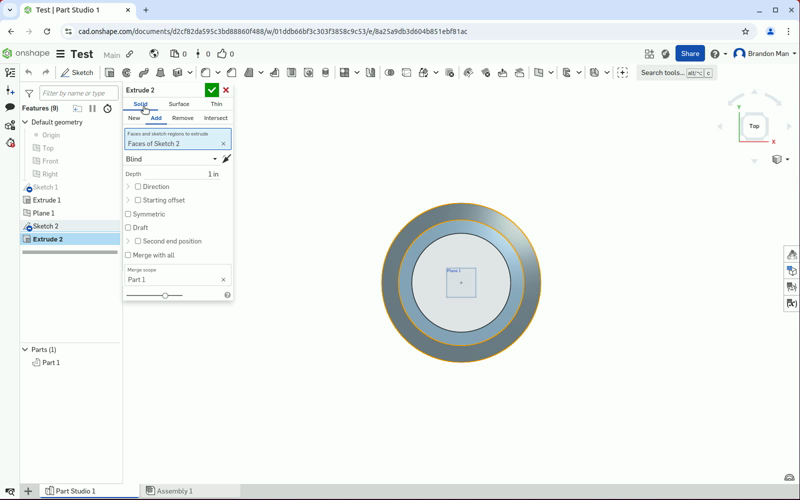
click(143, 106)
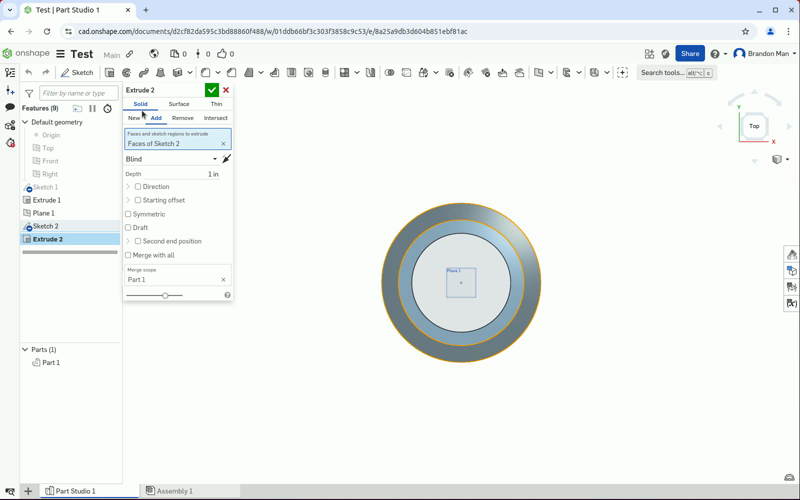
mouse_move(137, 120)
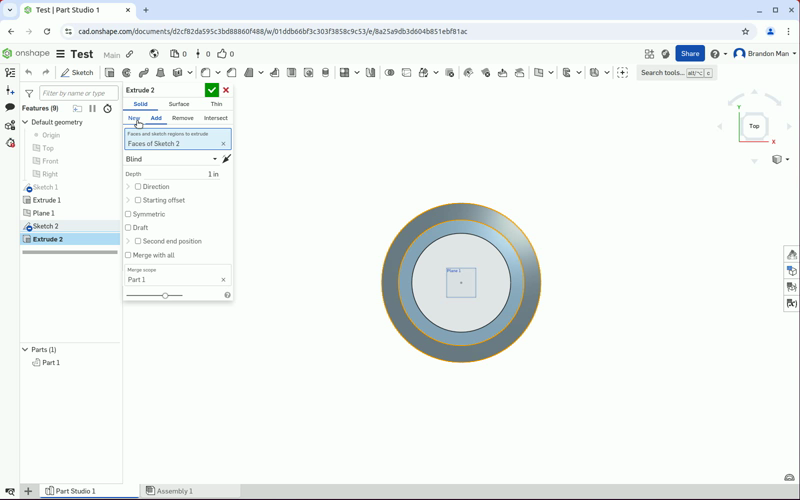
click(137, 120)
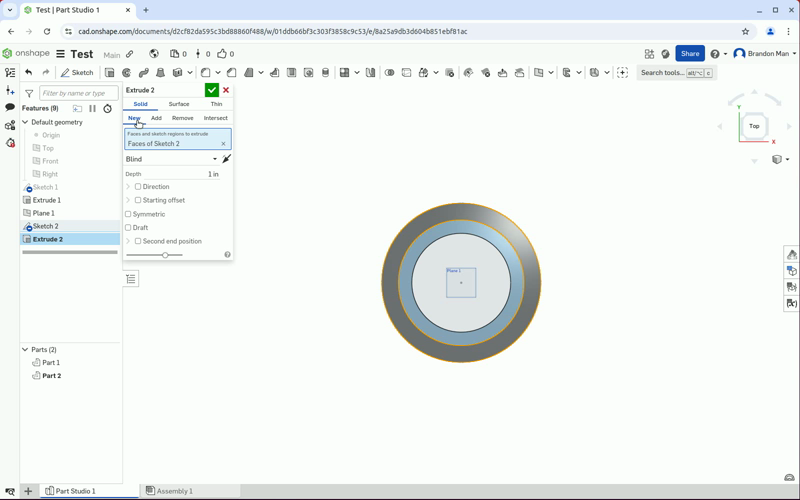
key(tab, 4)
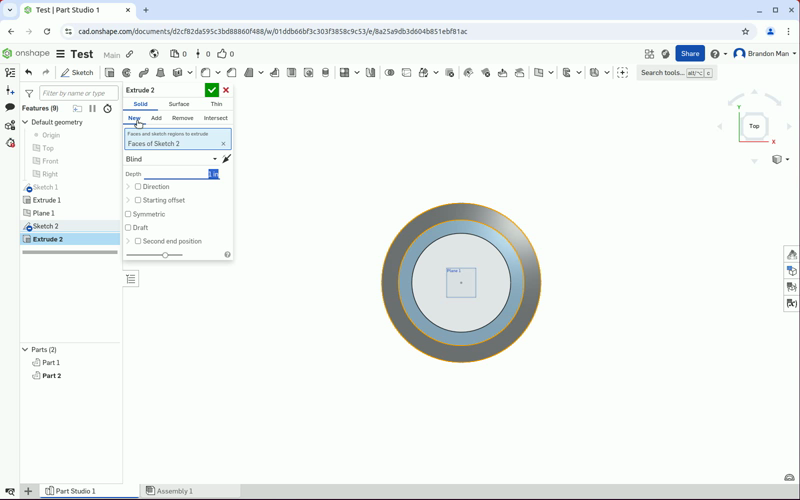
text(3.851)
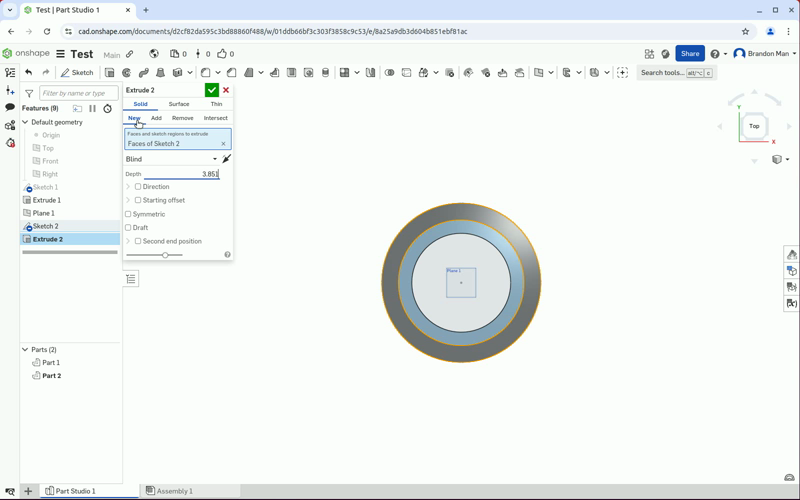
key(enter)
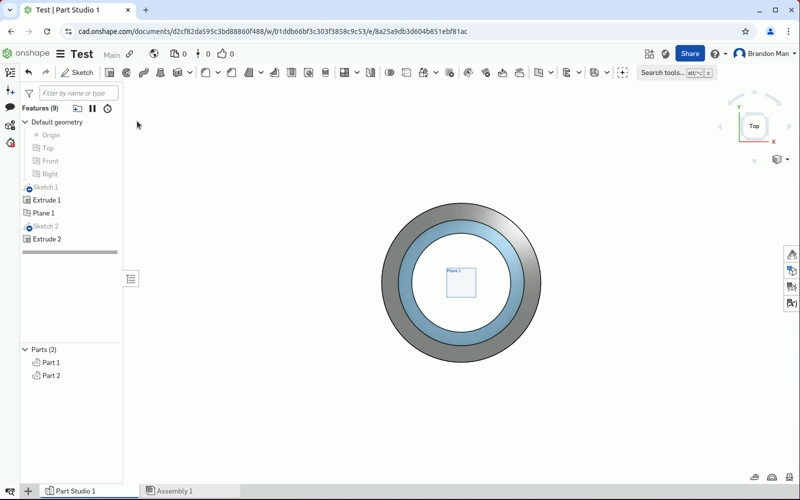
key(shift+h)
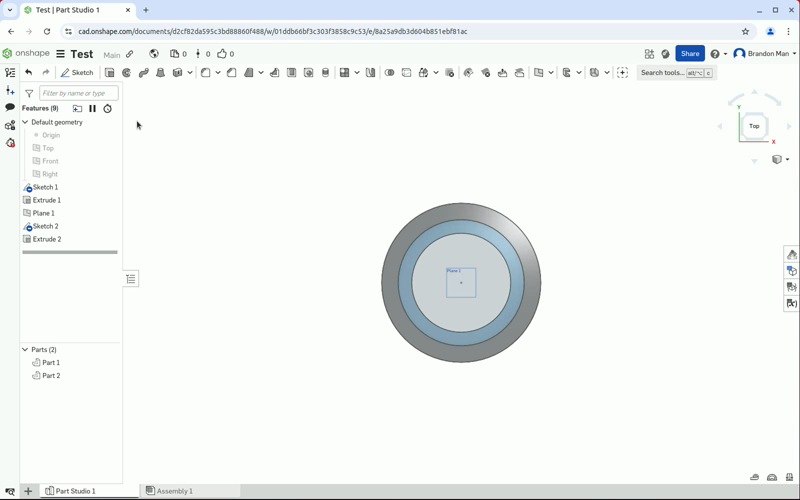
key(shift+h)
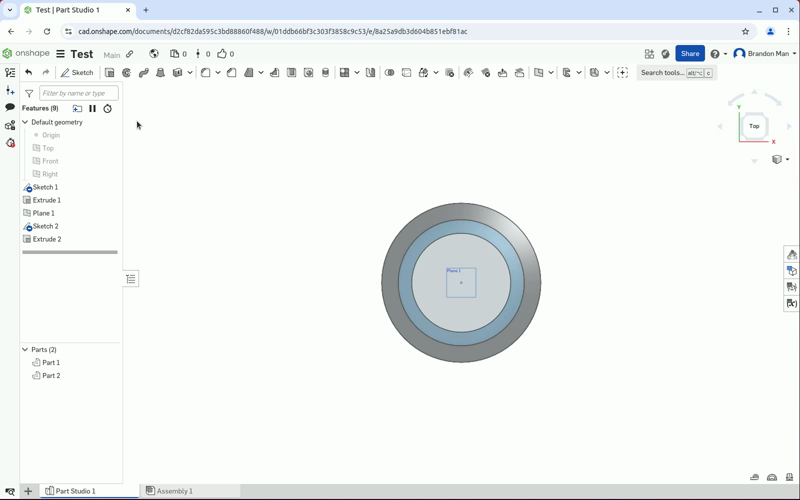
key(shift+7)
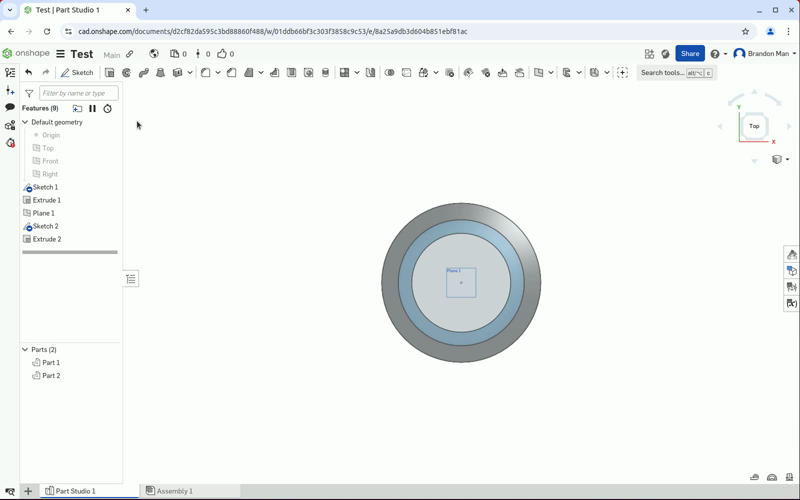
key(up, 3)
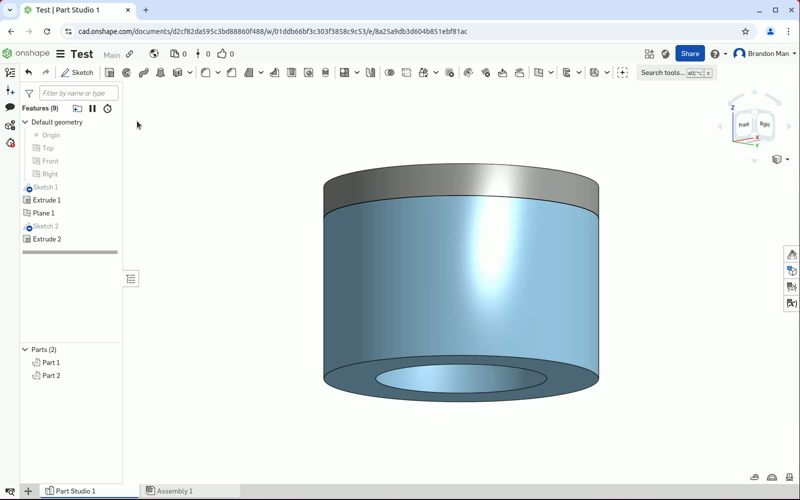
key(left, 3)
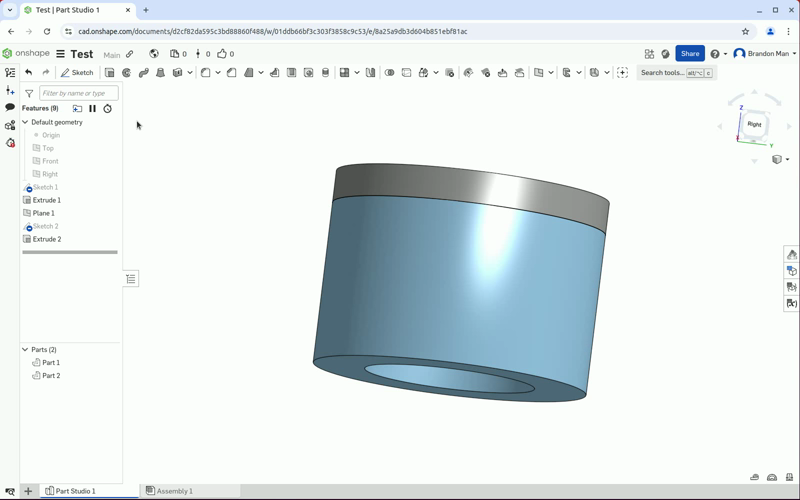
key(right, 3)
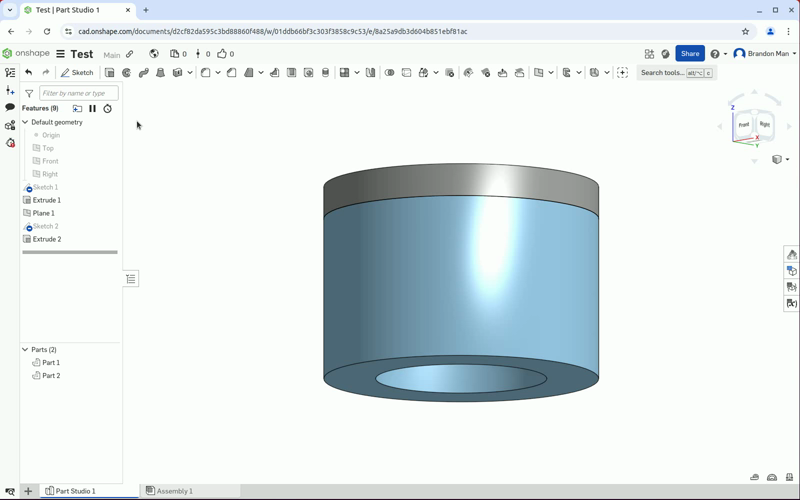
key(down, 3)
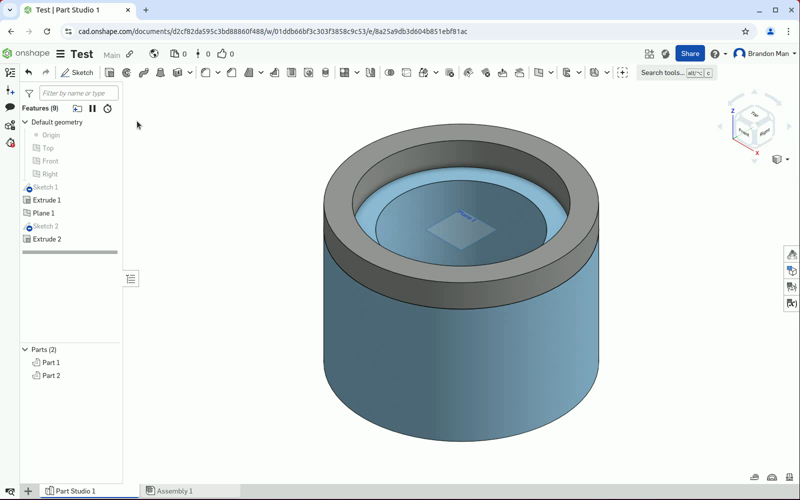
mouse_move(73, 189)
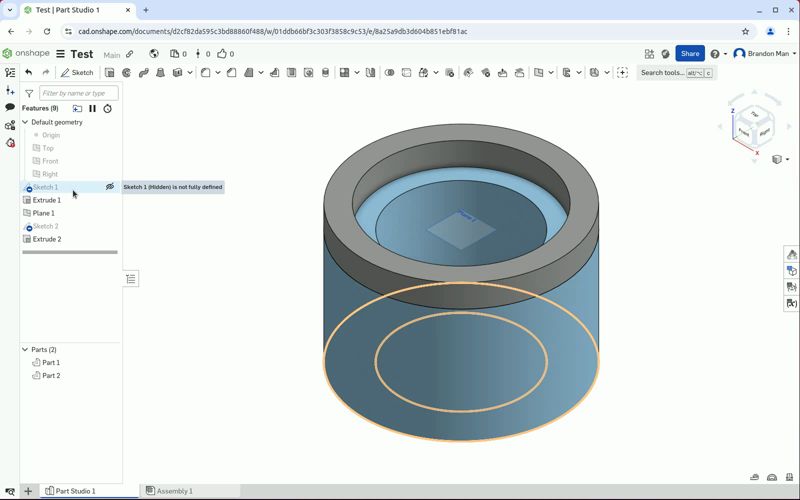
click(73, 189)